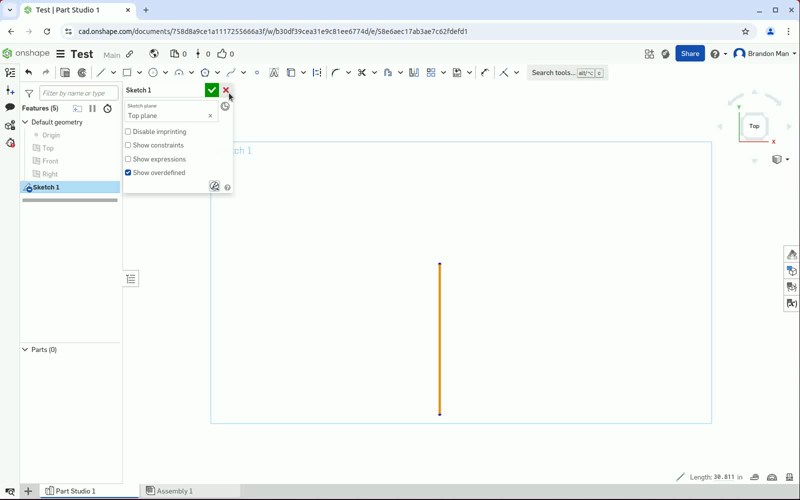
key(shift+h)
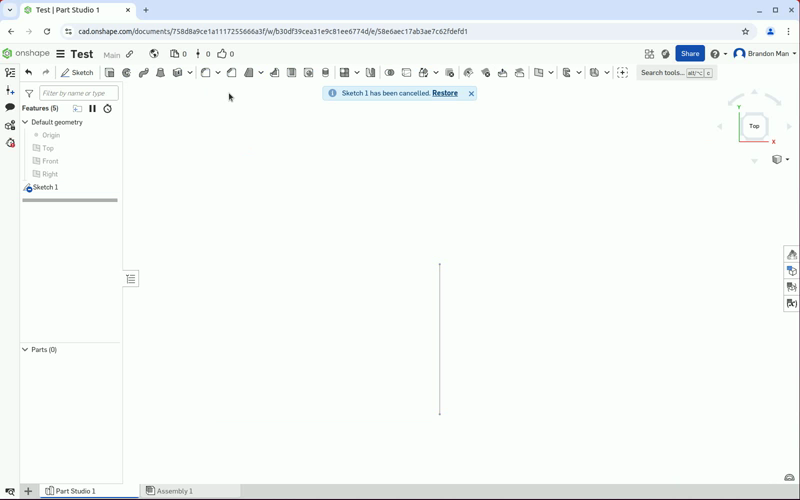
key(shift+s)
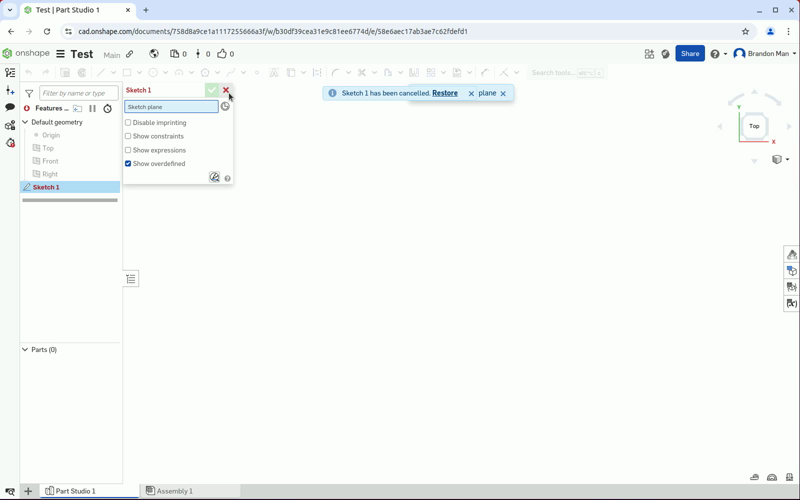
mouse_move(73, 150)
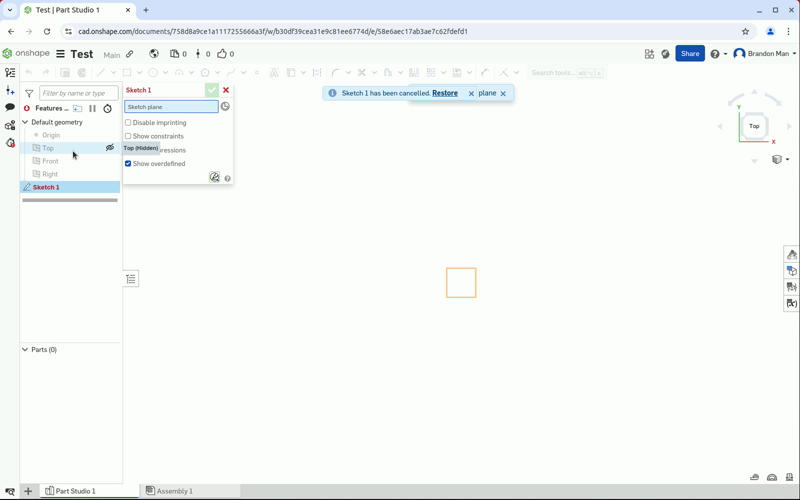
click(73, 150)
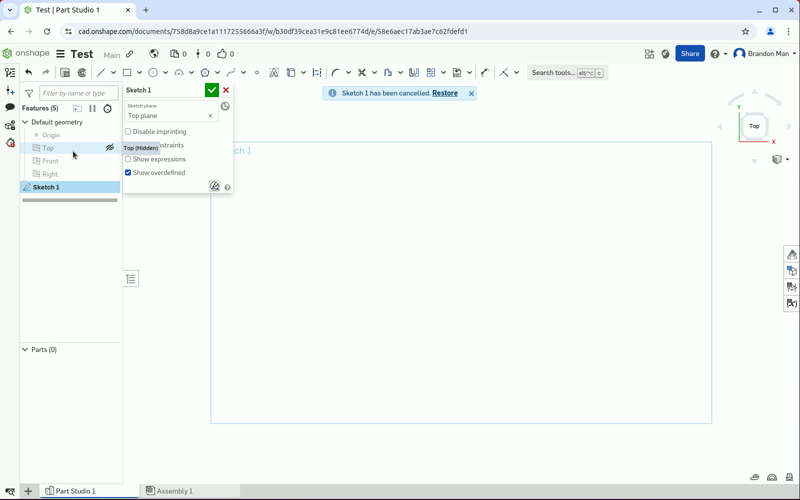
mouse_move(73, 352)
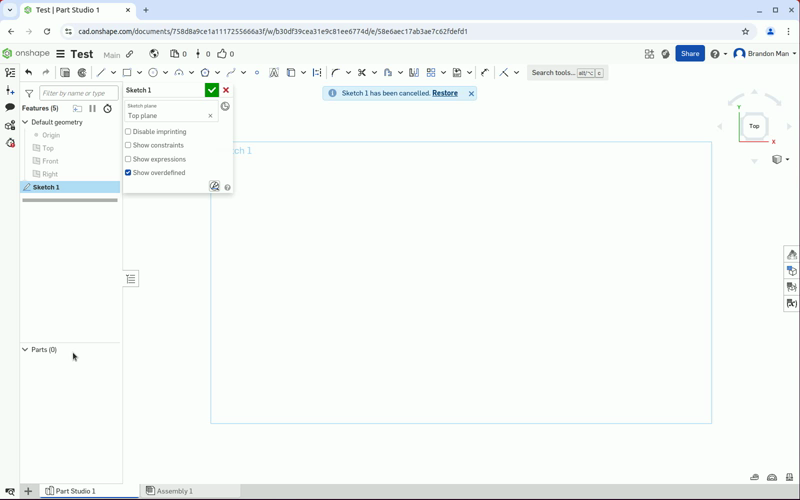
key(y)
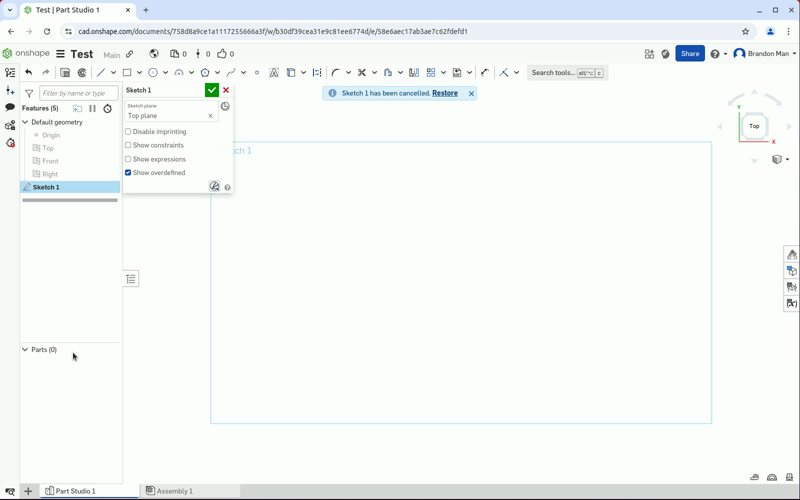
key(l)
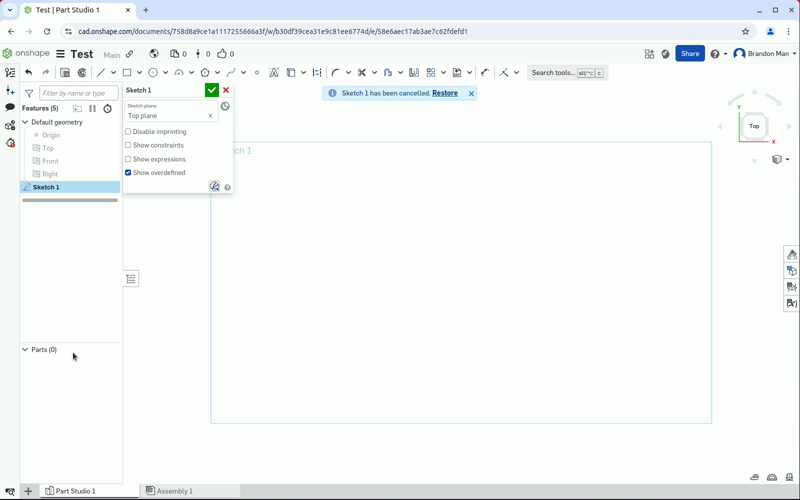
key_down(shift)
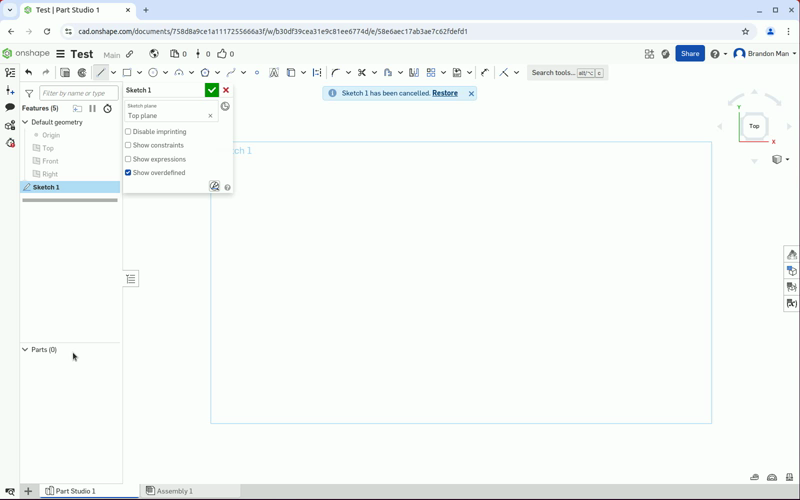
mouse_move(426, 254)
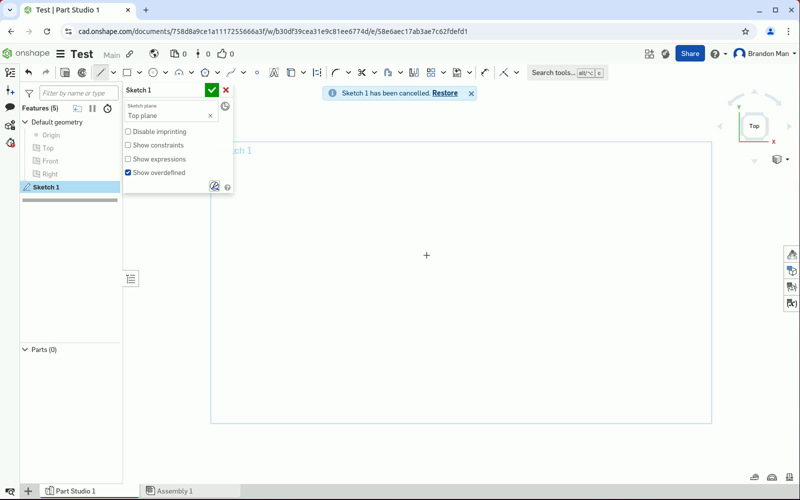
click(426, 254)
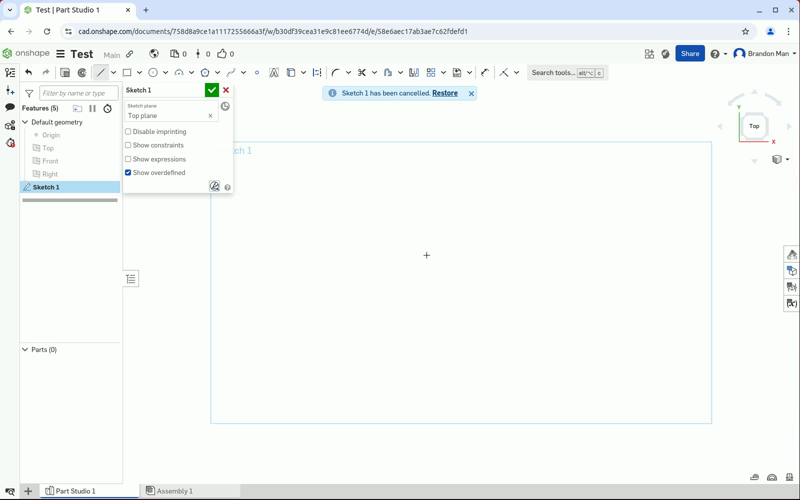
key_up(shift)
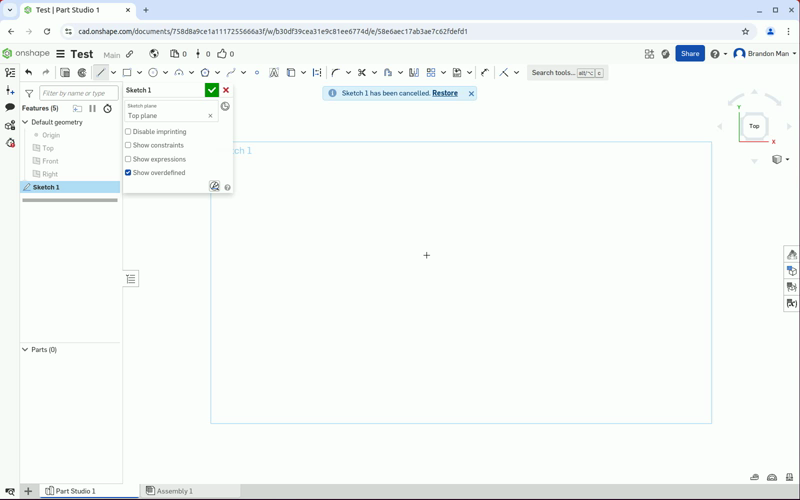
key_down(shift)
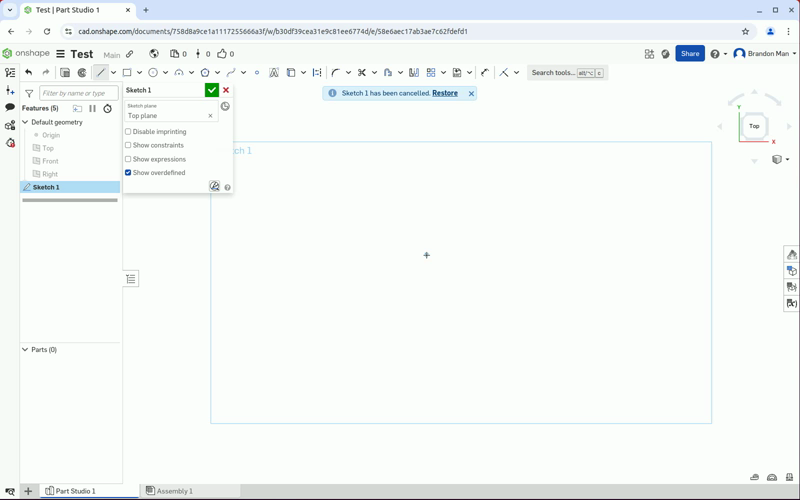
mouse_move(456, 254)
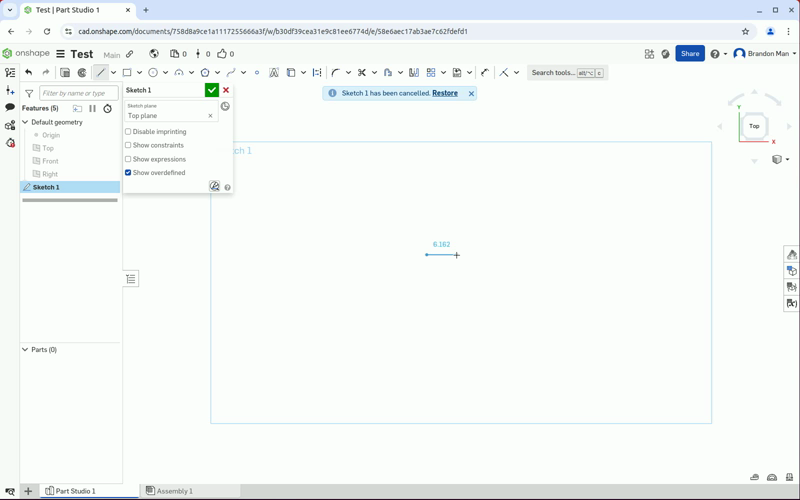
mouse_move(467, 254)
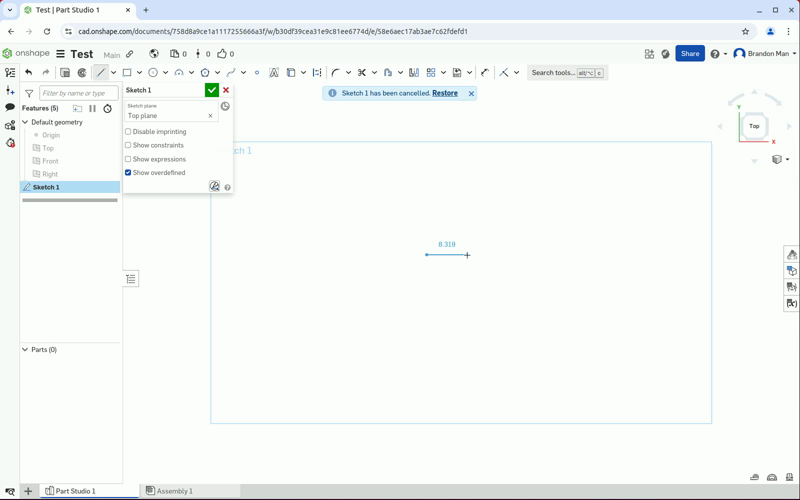
click(467, 254)
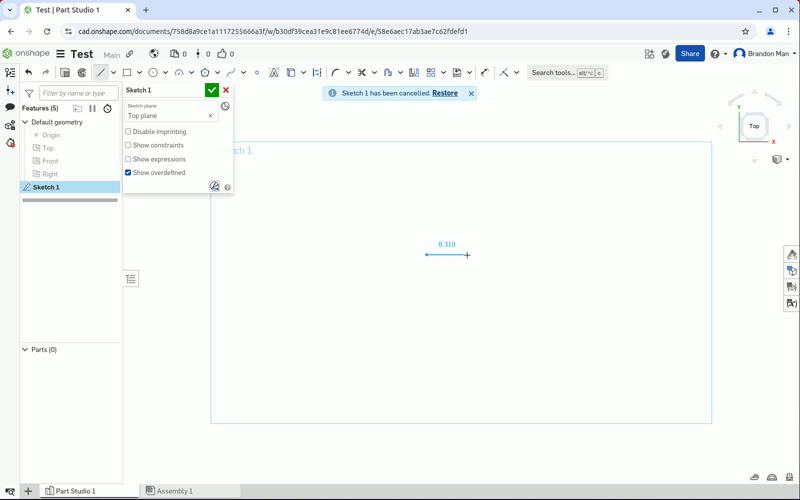
key_up(shift)
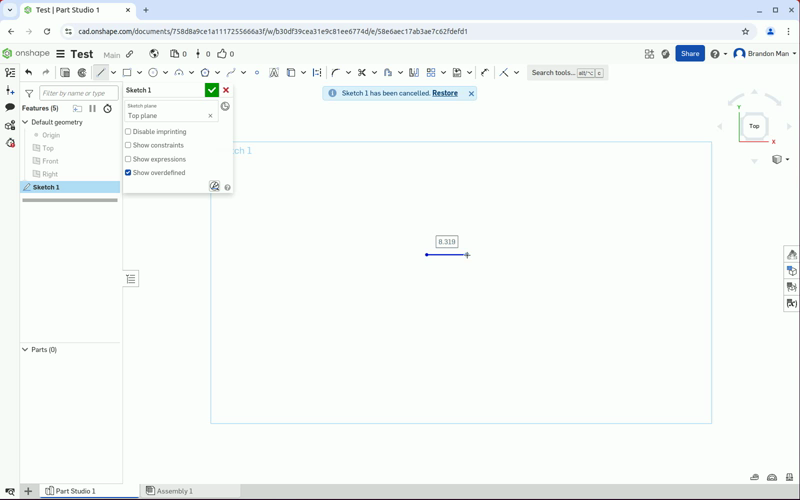
key_down(shift)
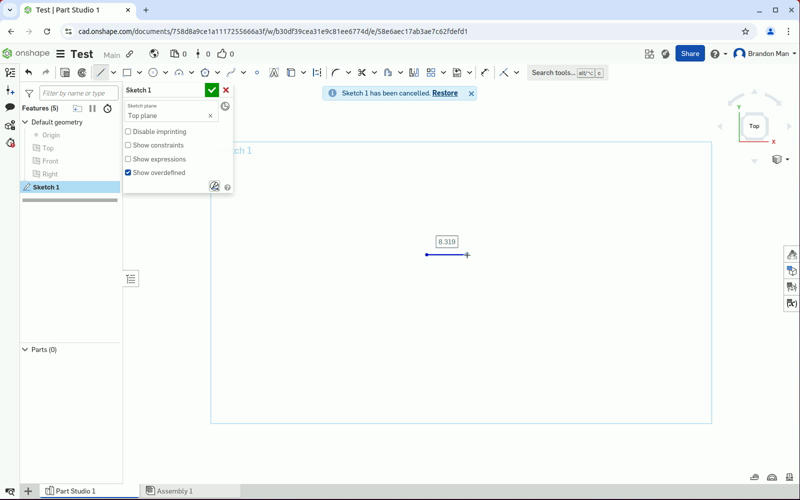
mouse_move(497, 254)
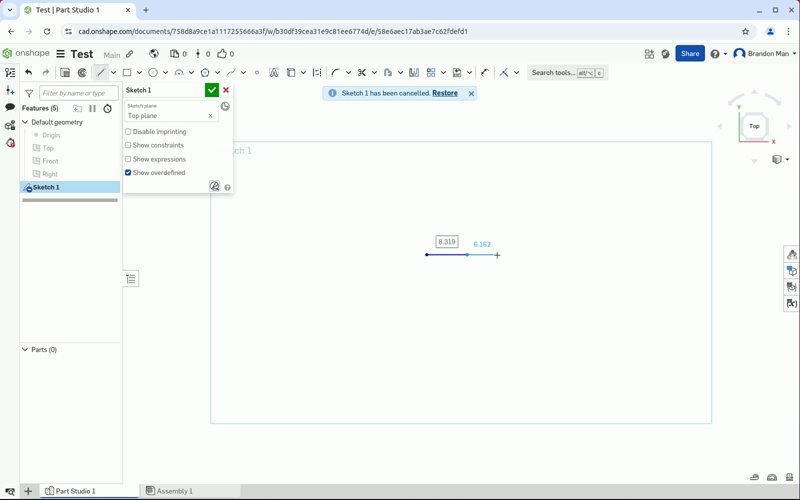
mouse_move(467, 219)
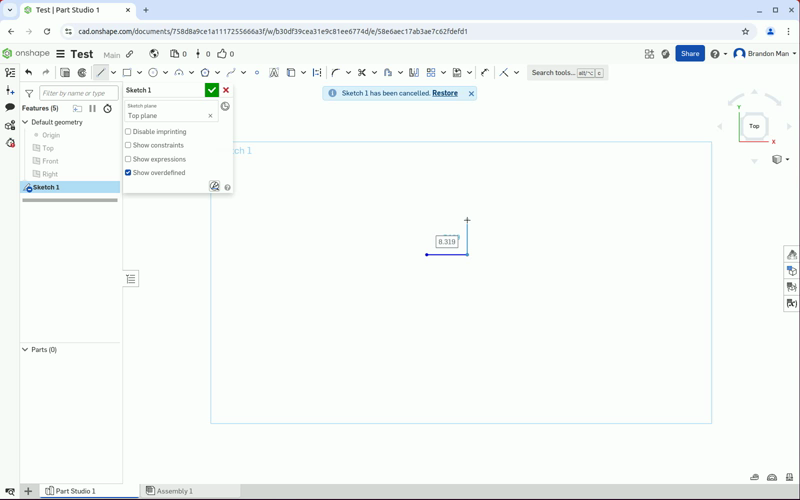
click(467, 219)
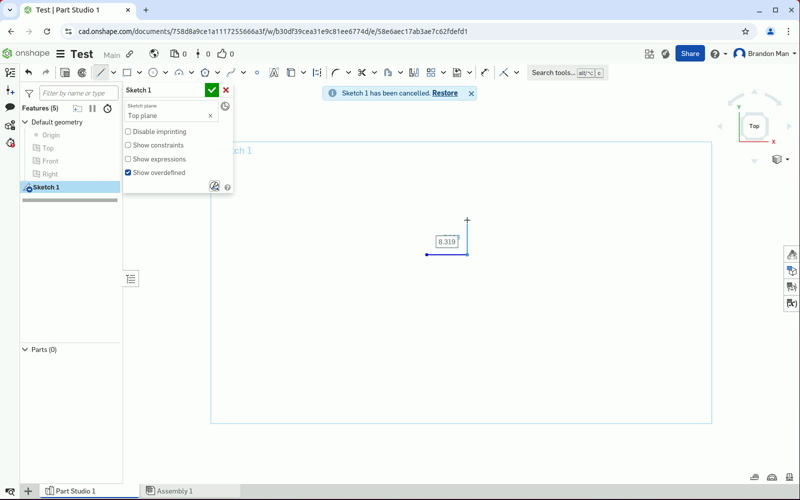
key_up(shift)
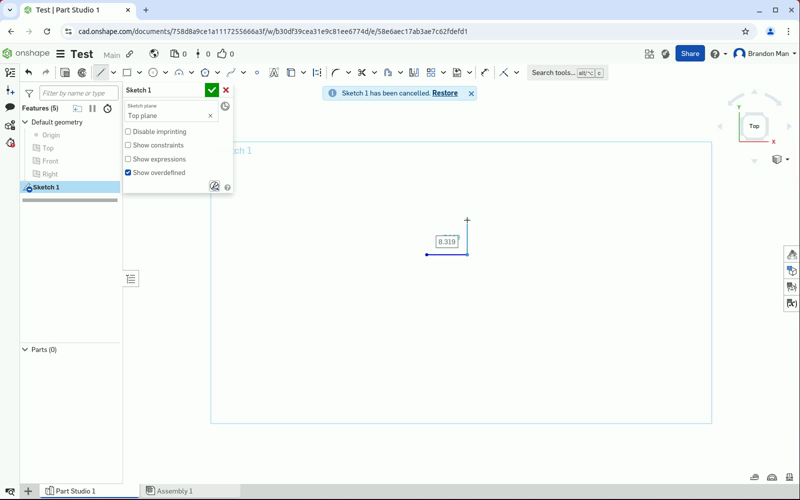
key_down(shift)
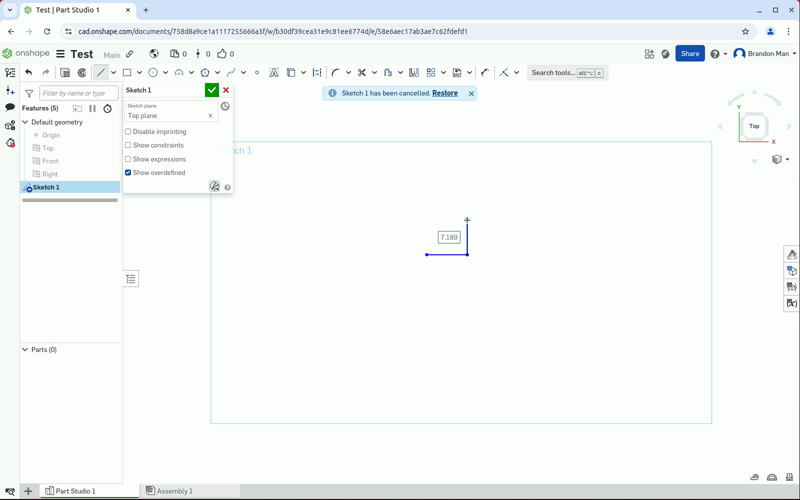
mouse_move(497, 219)
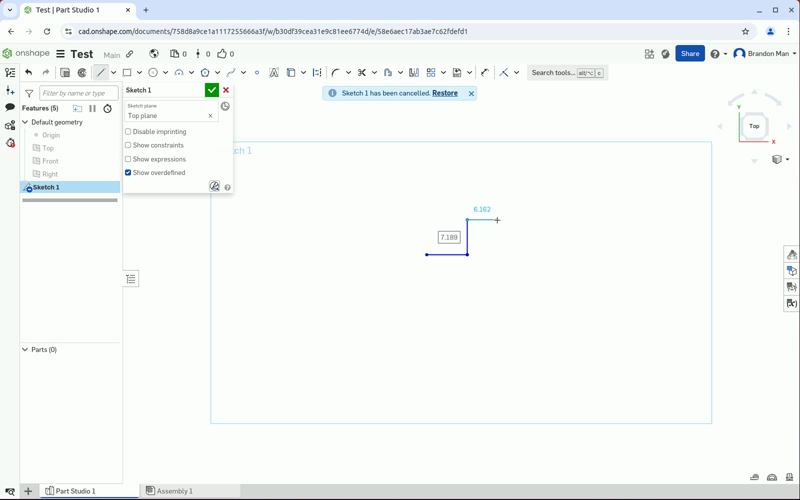
mouse_move(426, 219)
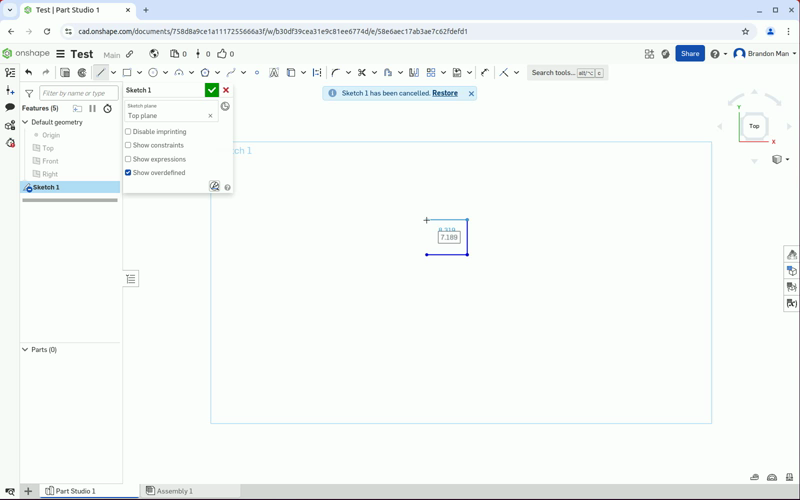
click(426, 219)
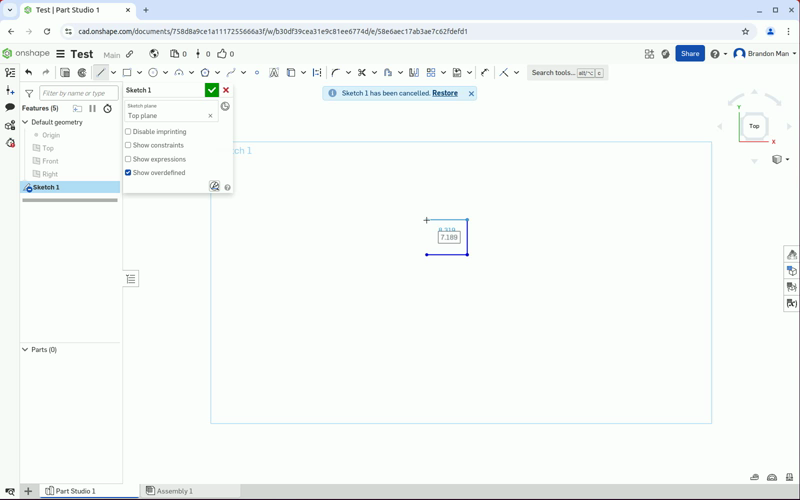
key_up(shift)
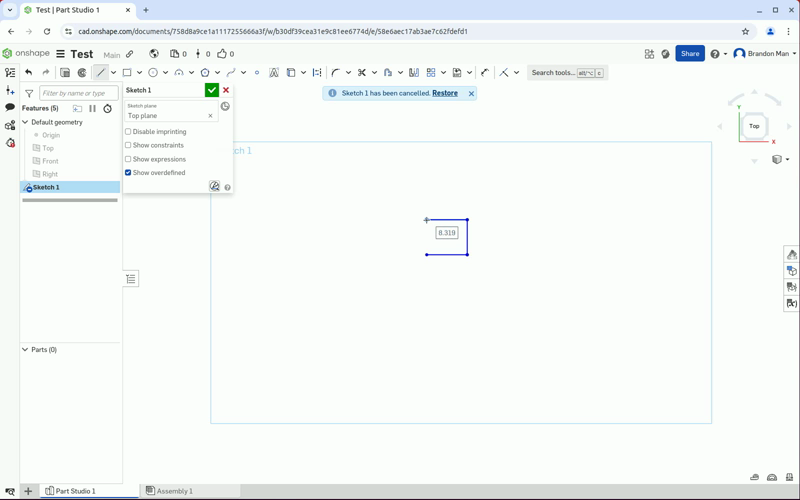
mouse_move(456, 219)
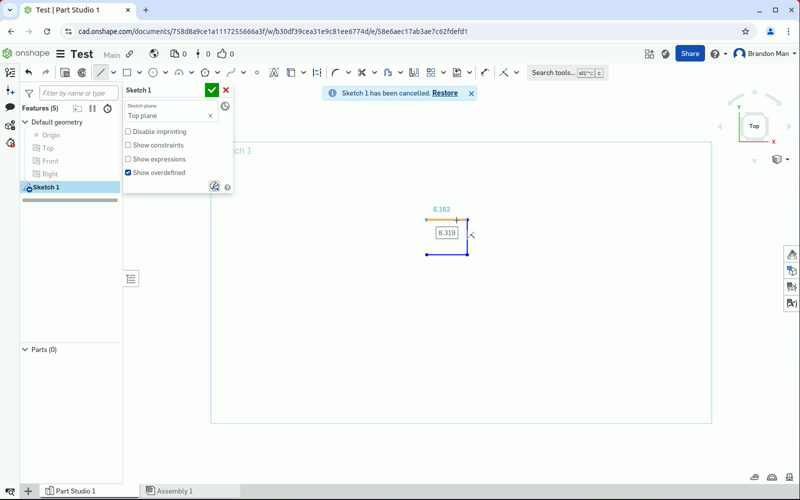
key_down(shift)
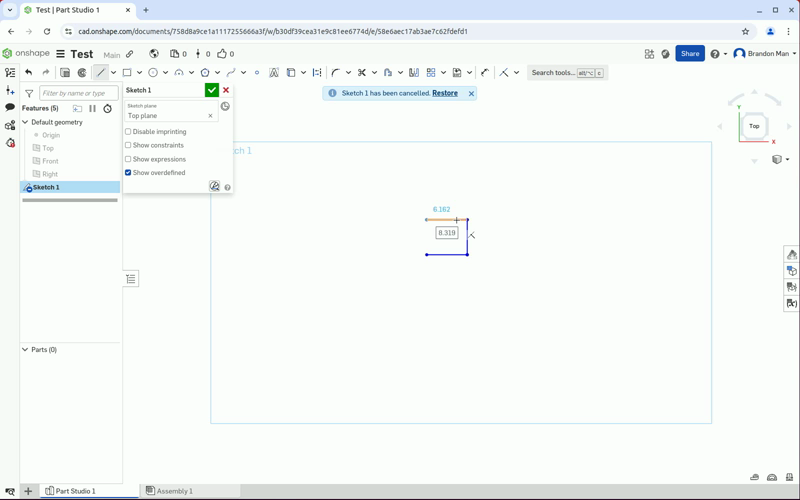
mouse_move(426, 254)
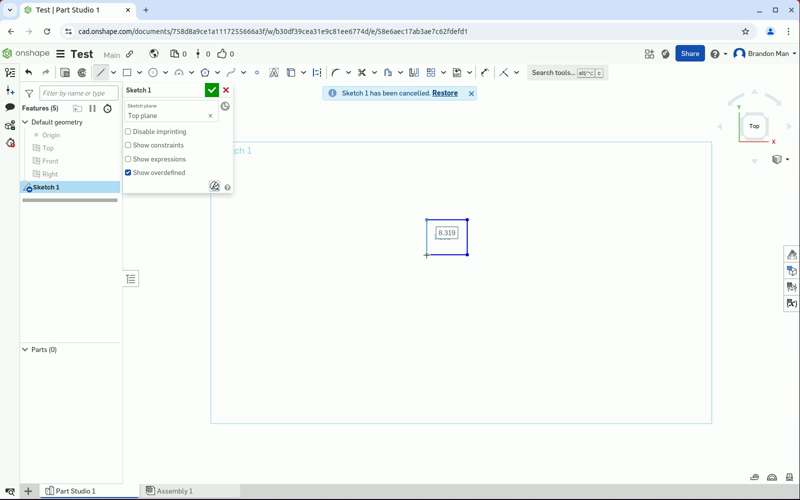
key_up(shift)
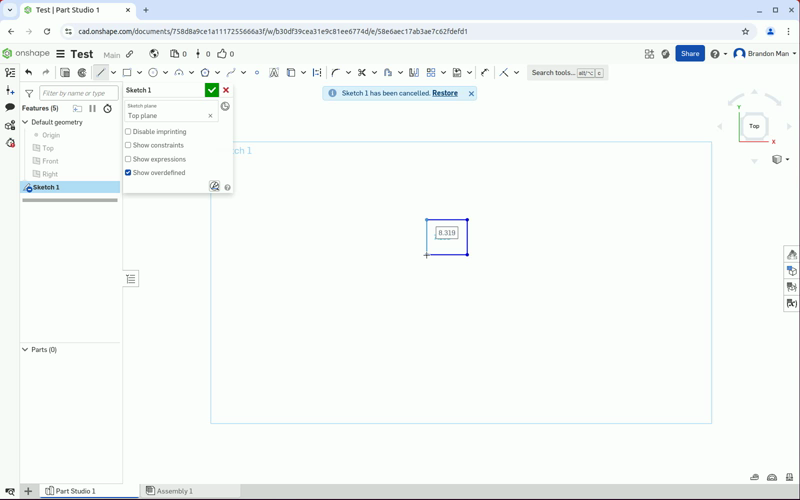
click(426, 254)
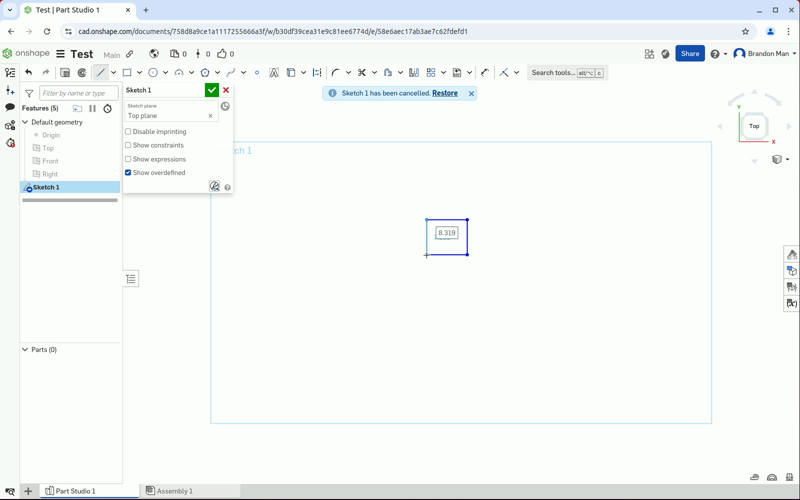
key(esc)
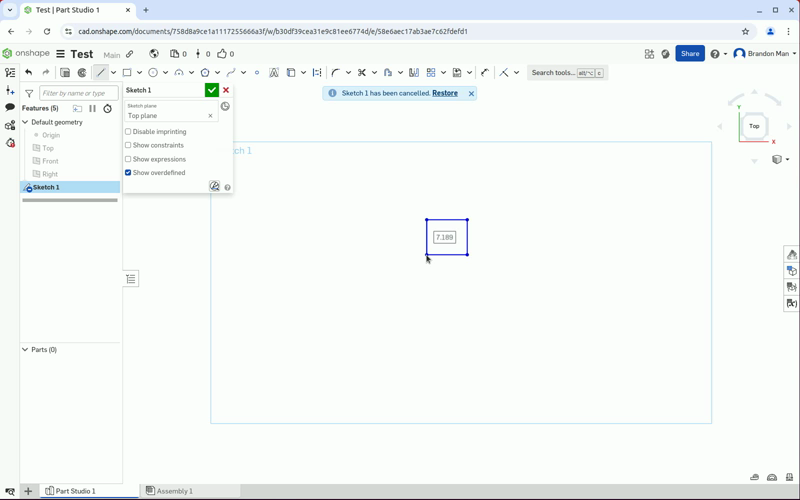
mouse_move(446, 236)
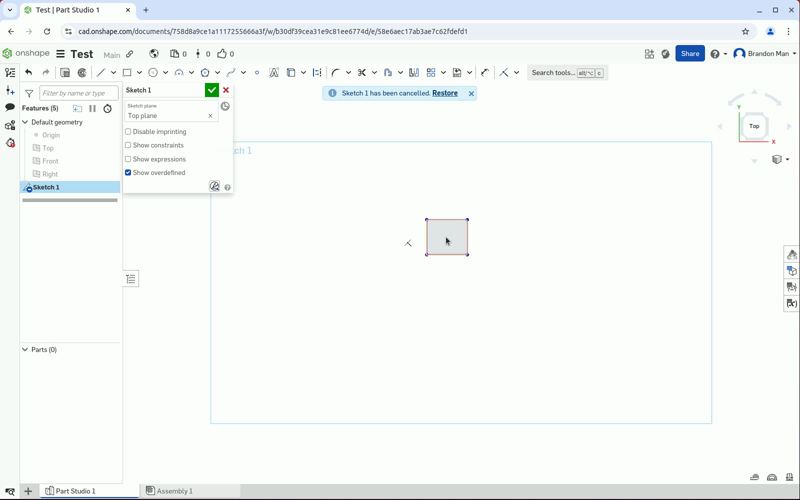
scroll(6)
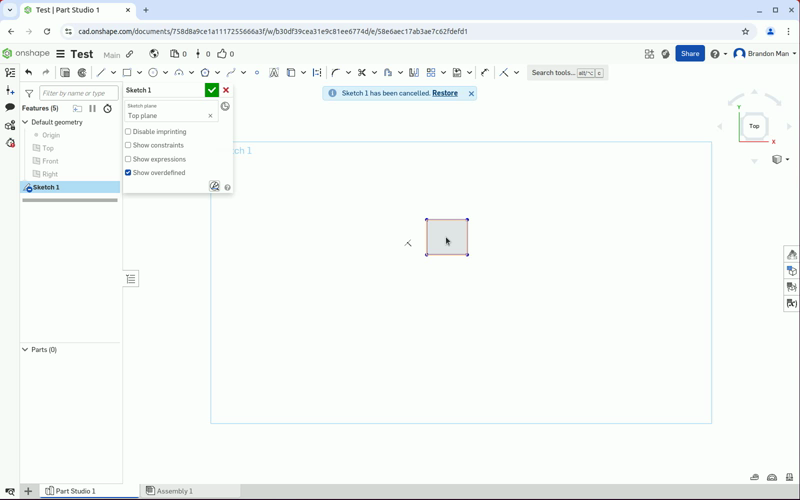
scroll(6)
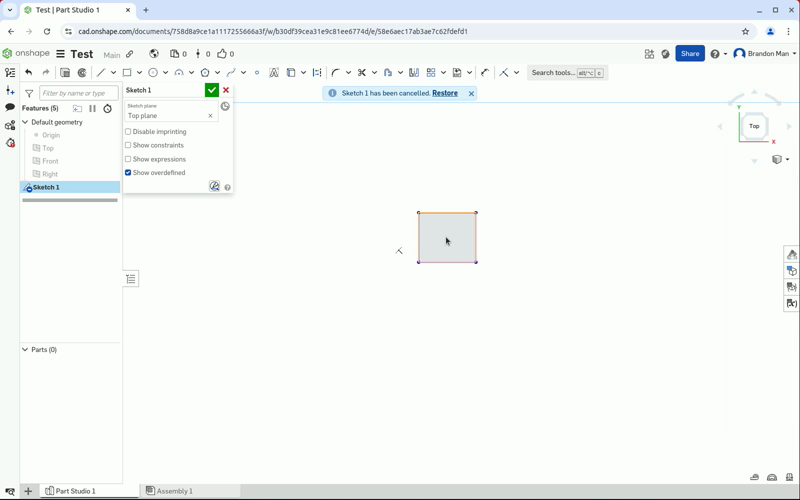
scroll(6)
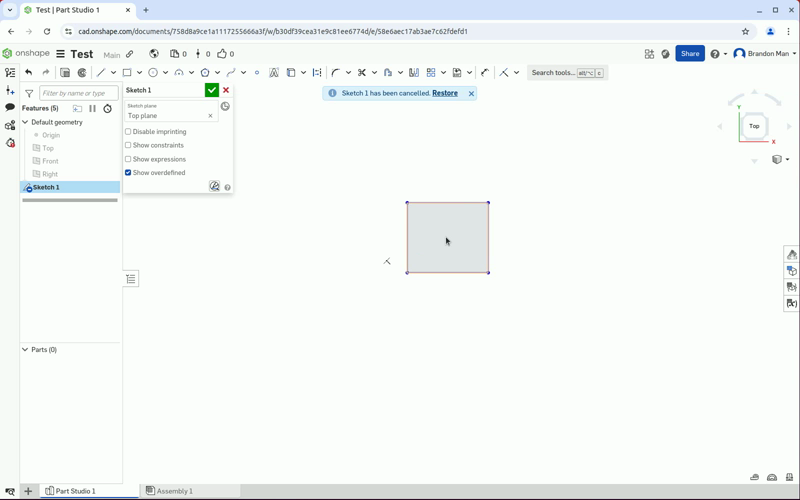
scroll(6)
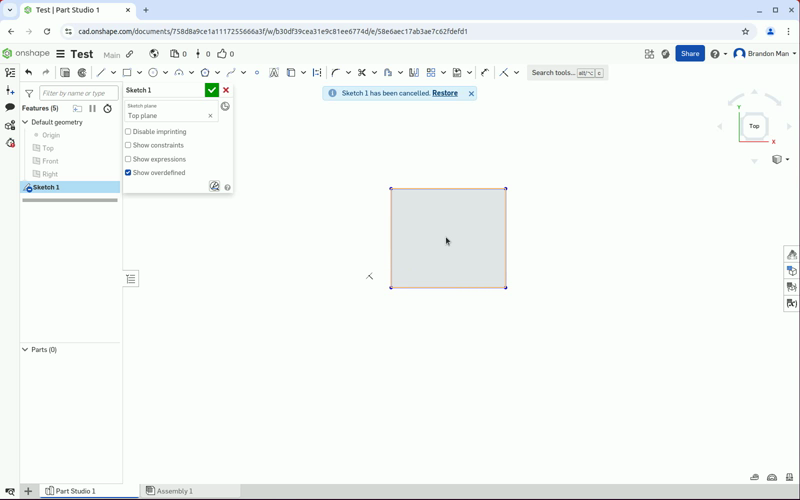
scroll(6)
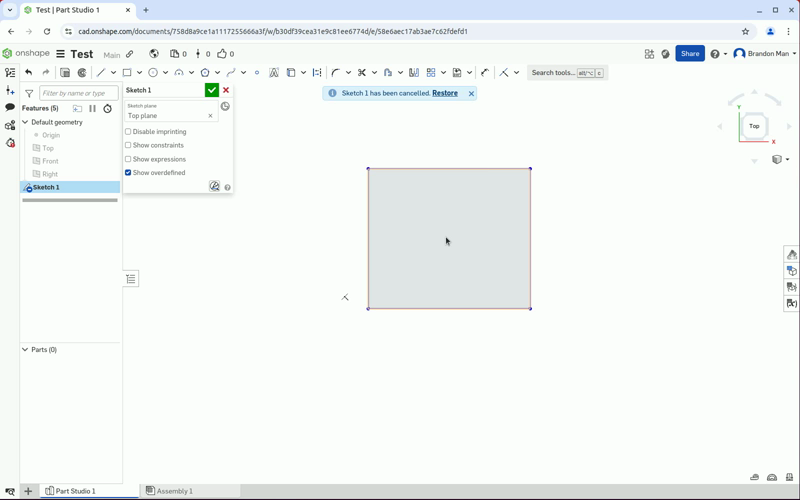
scroll(6)
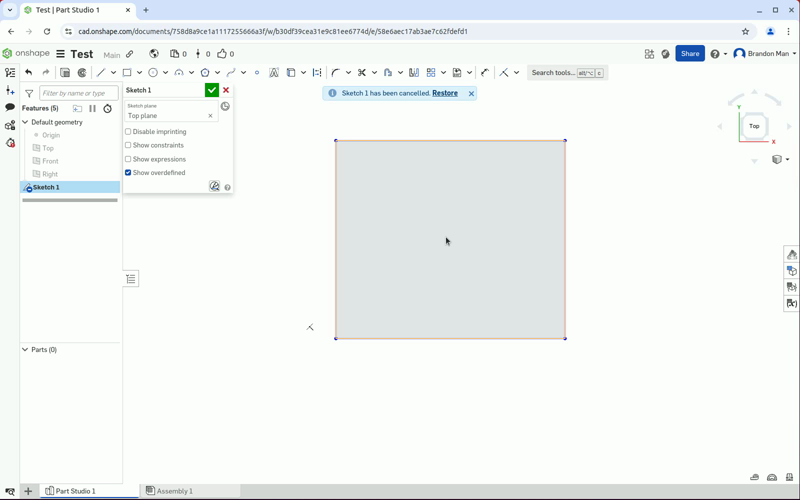
scroll(6)
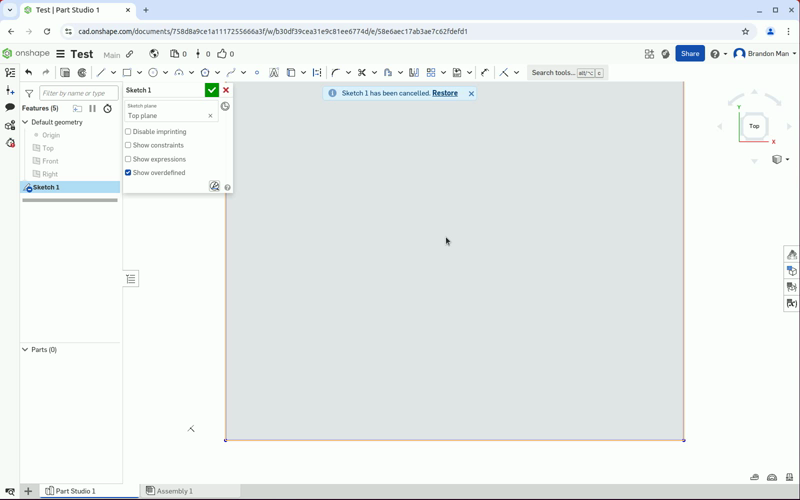
click(446, 236)
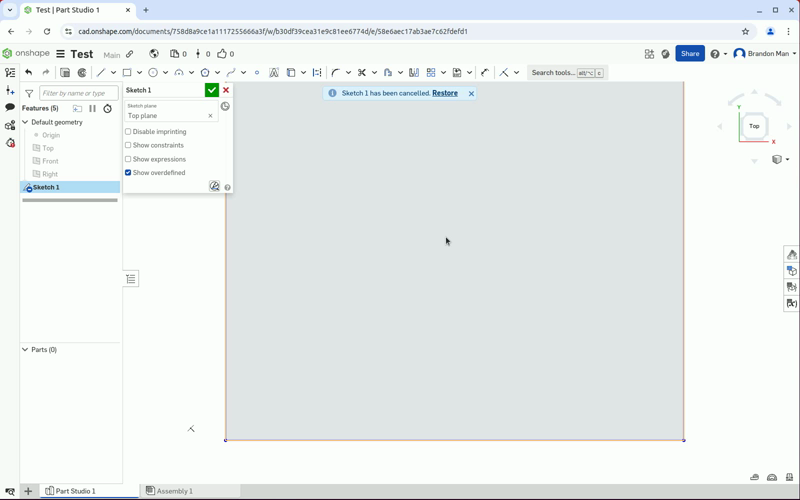
scroll(-6)
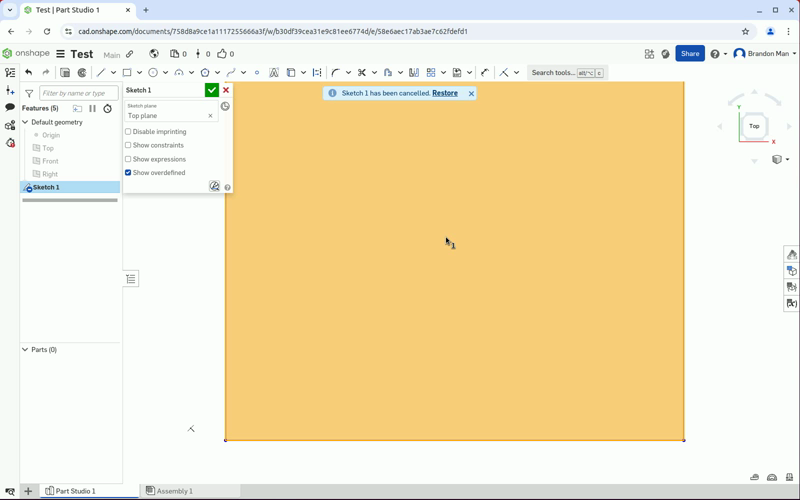
scroll(-6)
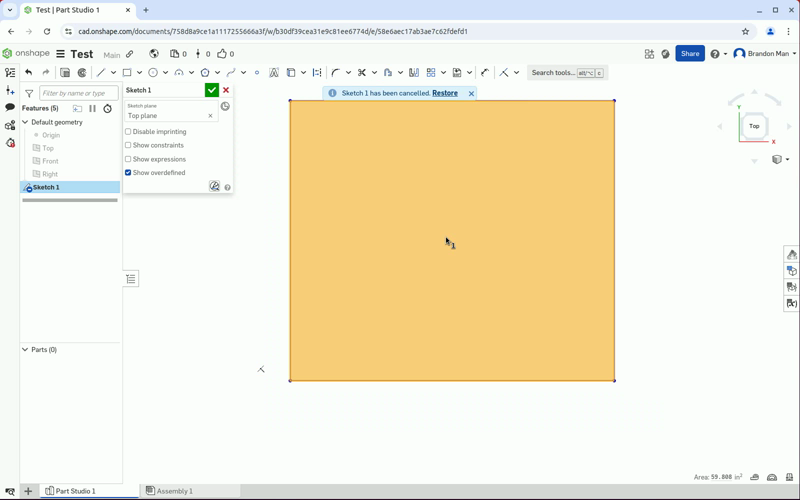
scroll(-6)
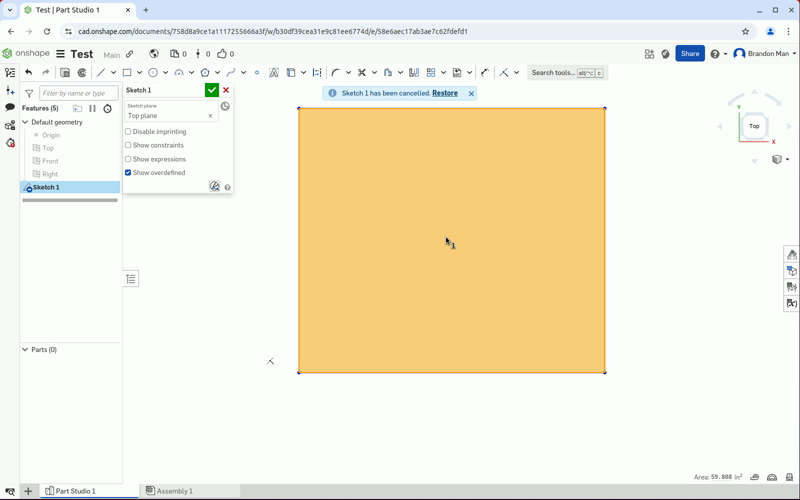
scroll(-6)
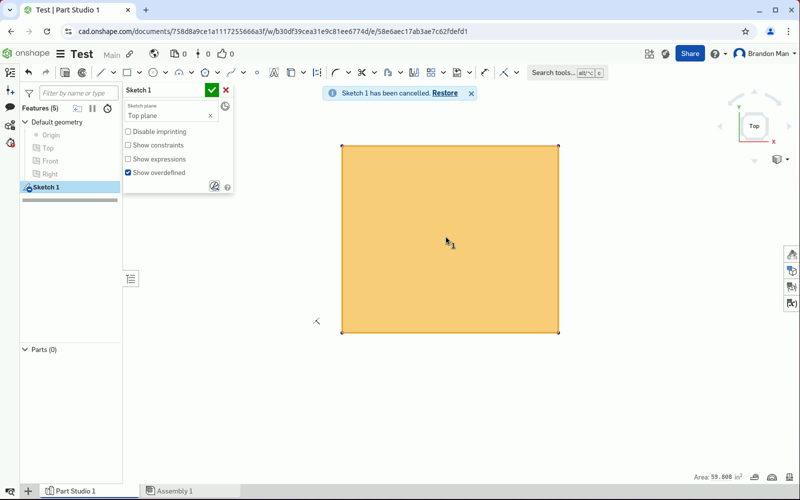
scroll(-6)
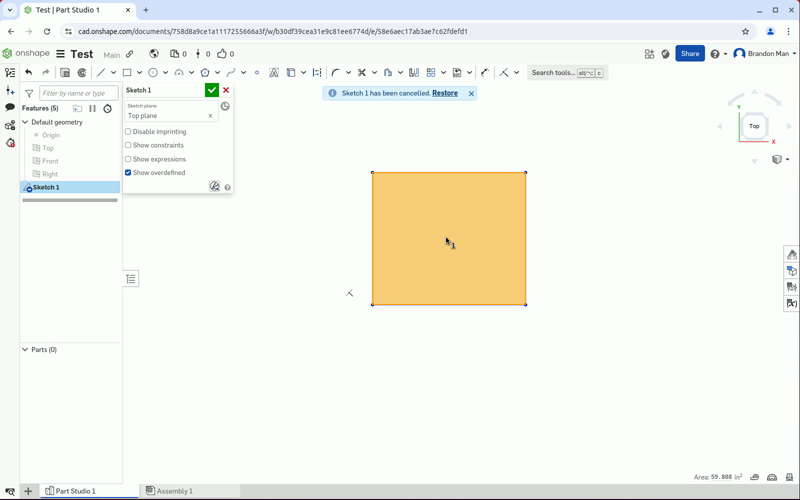
scroll(-6)
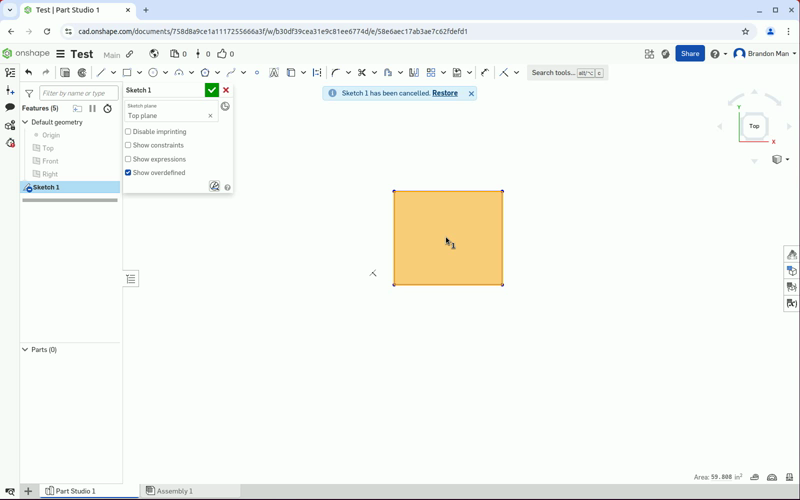
scroll(-6)
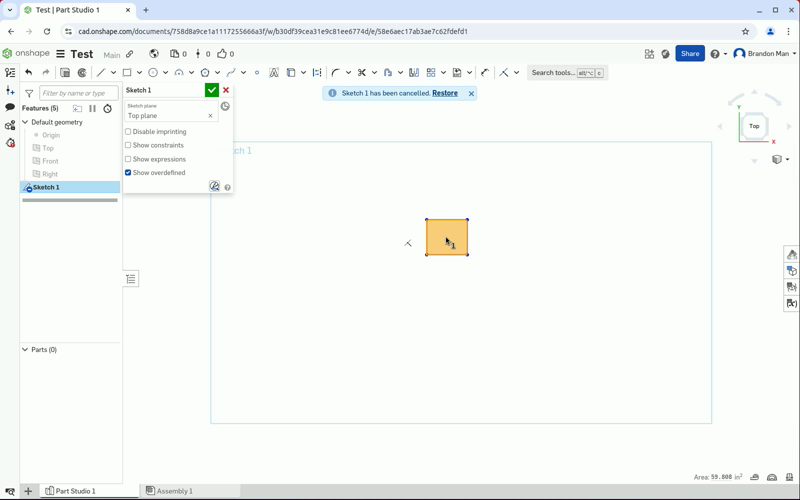
mouse_move(73, 352)
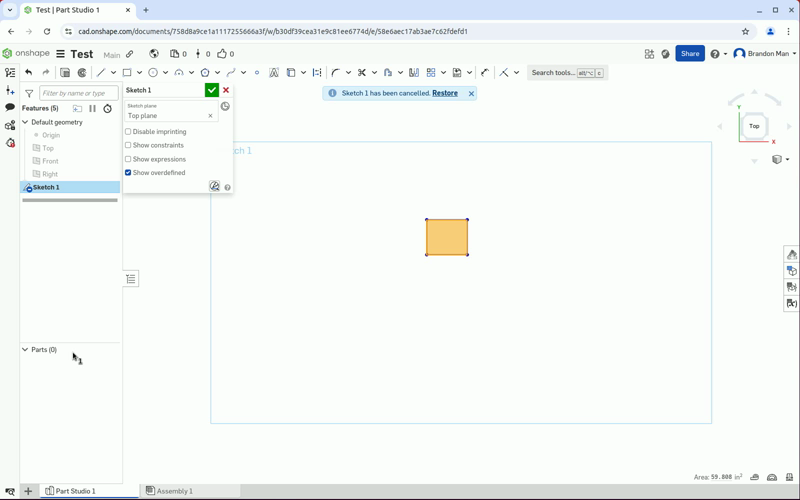
key(shift+y)
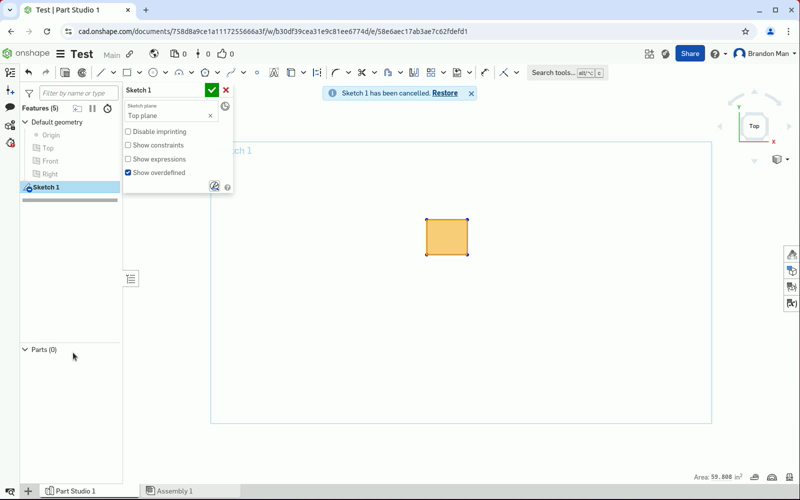
key(shift+e)
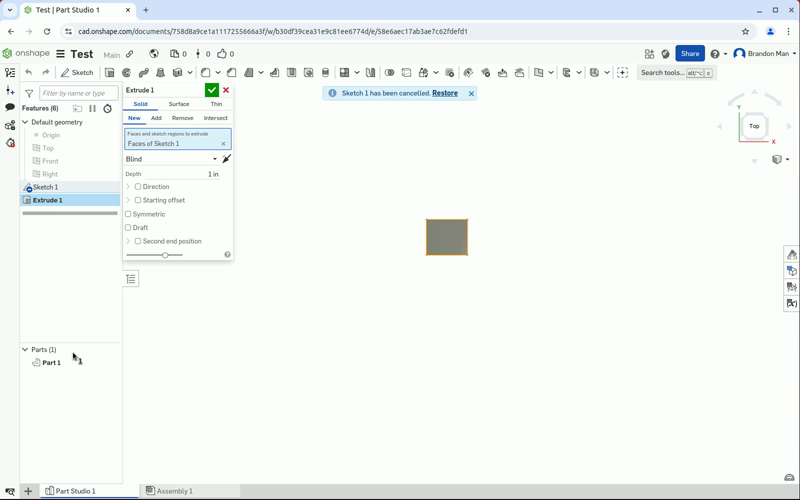
mouse_move(143, 106)
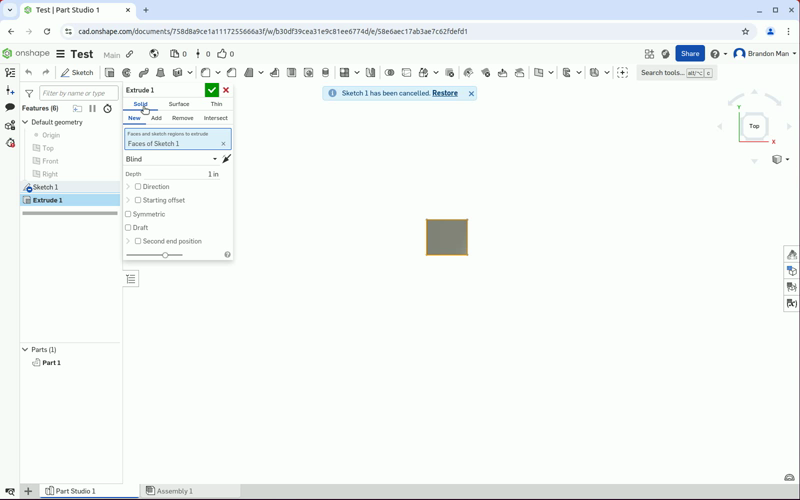
click(143, 106)
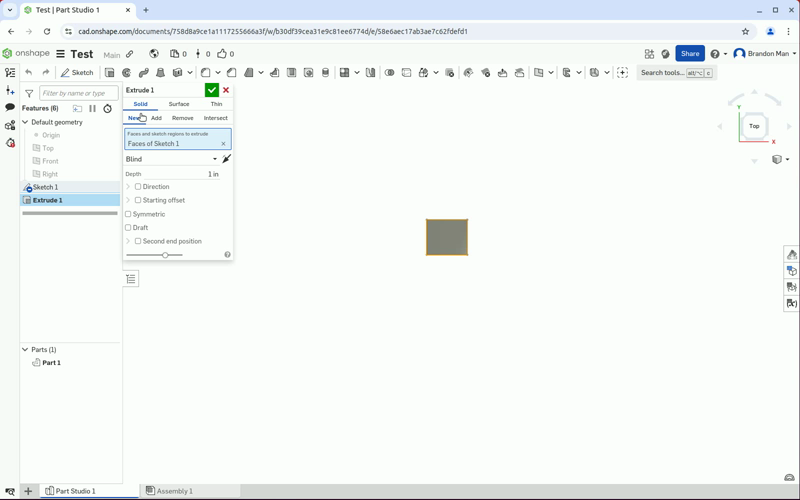
mouse_move(137, 120)
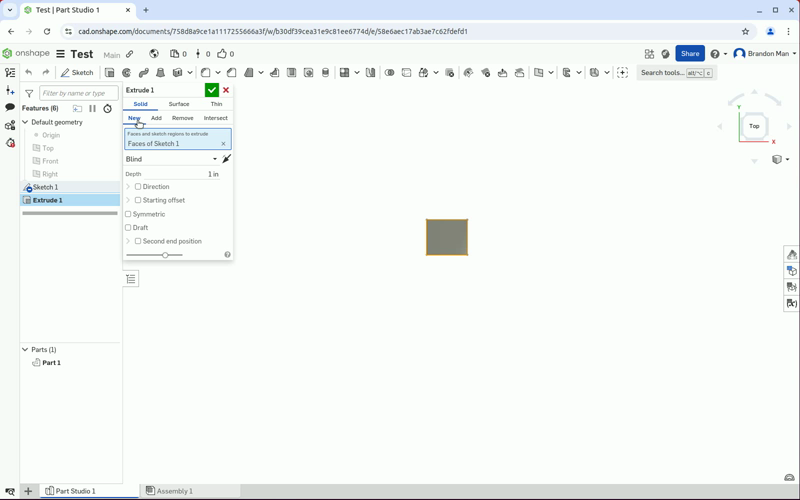
click(137, 120)
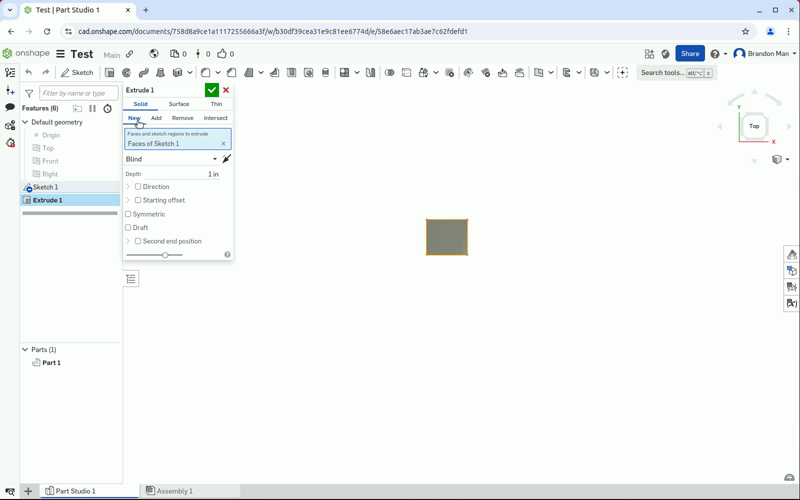
key(tab, 4)
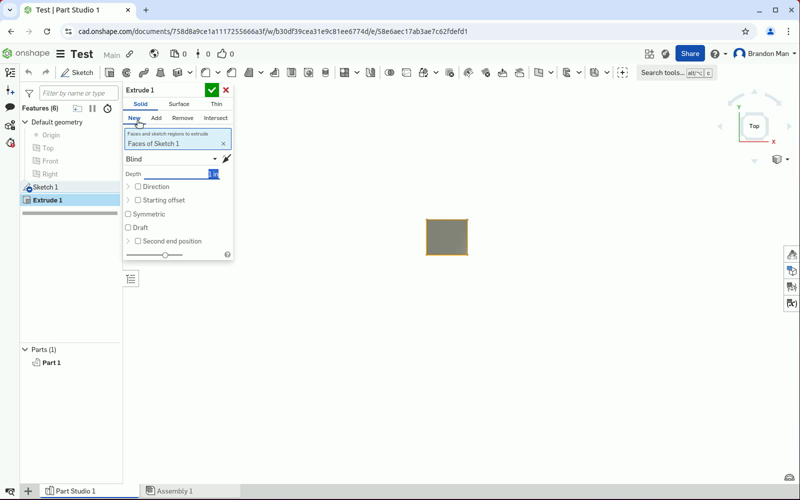
text(13.721)
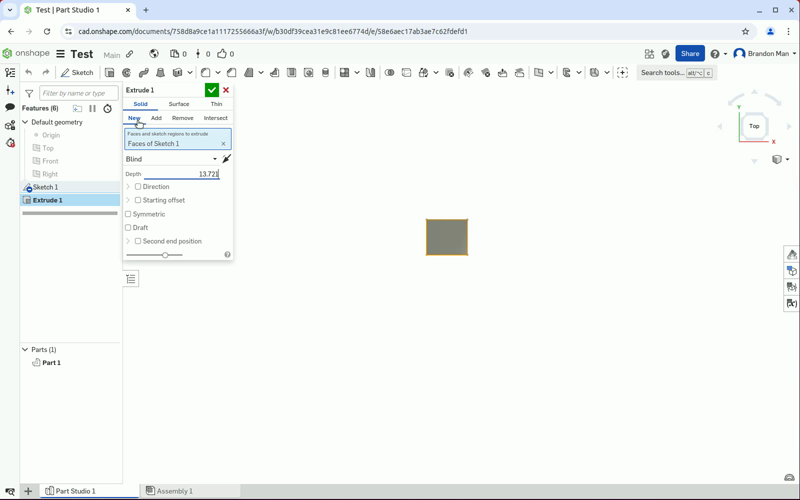
key(enter)
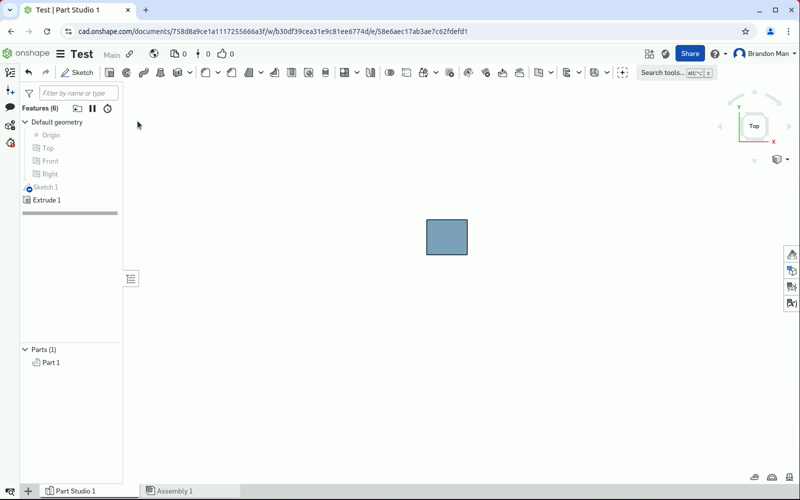
key(shift+h)
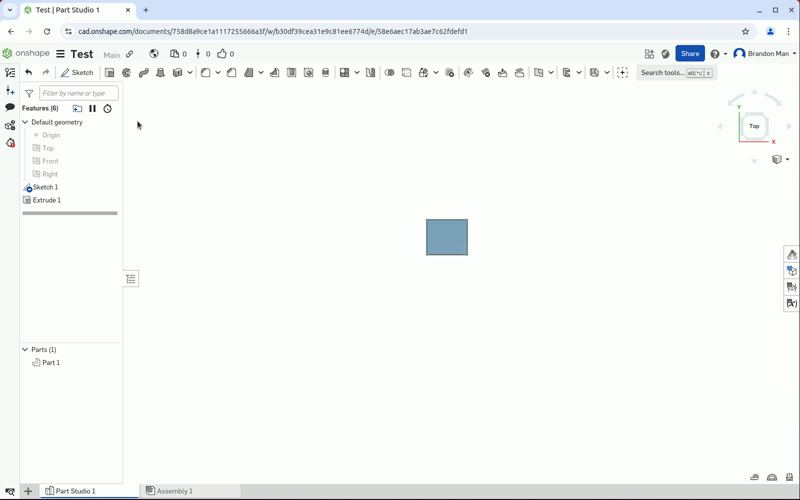
key(shift+h)
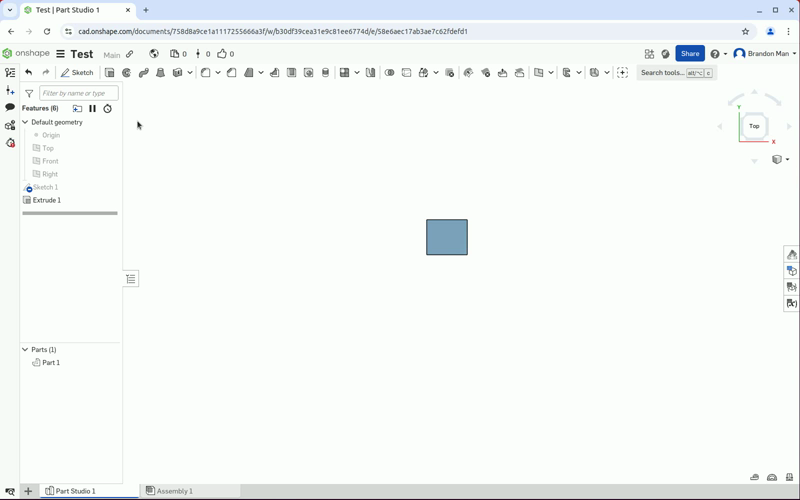
mouse_move(73, 189)
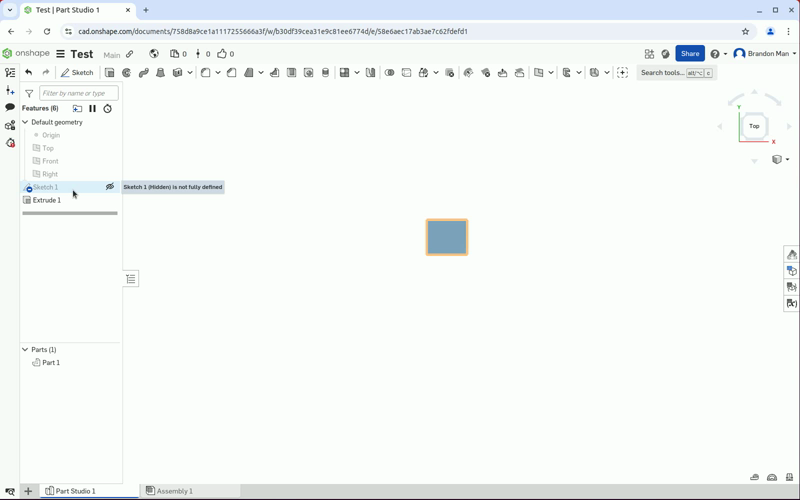
click(73, 189)
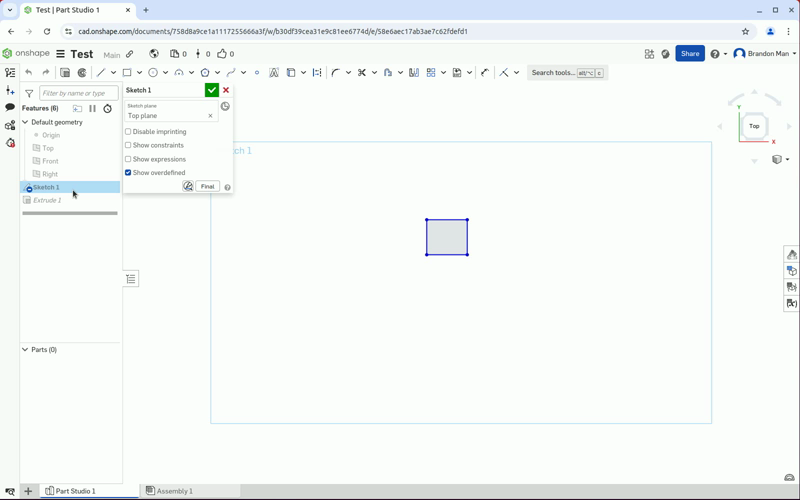
mouse_move(229, 92)
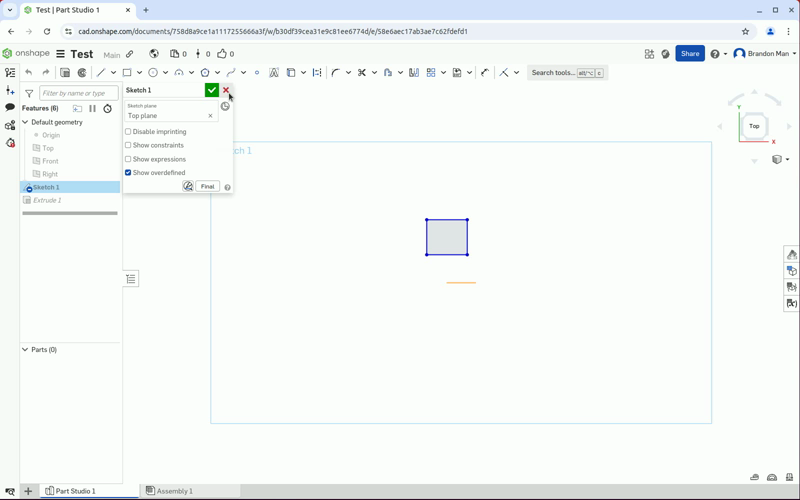
click(229, 92)
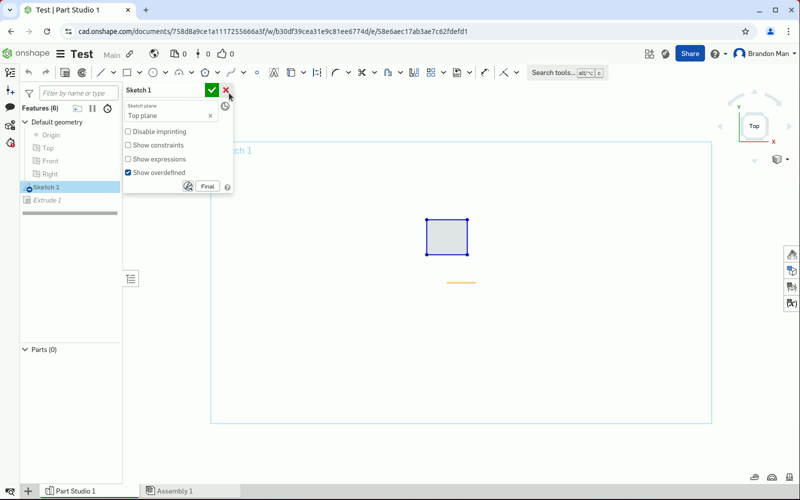
key(shift+s)
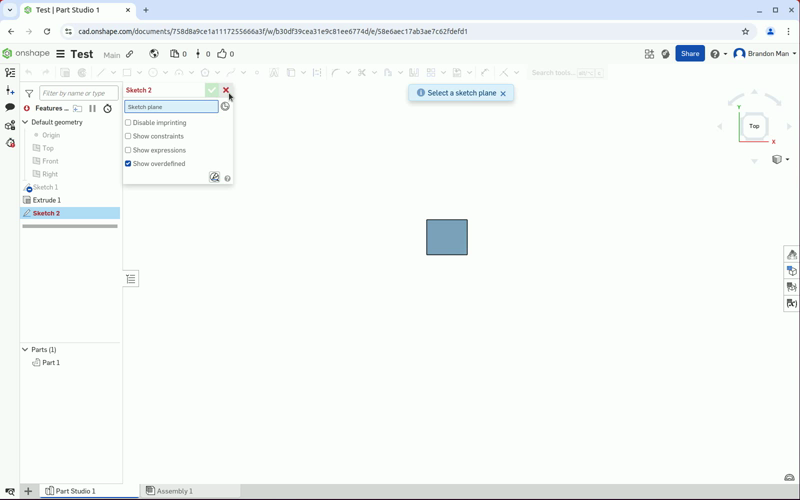
mouse_move(73, 150)
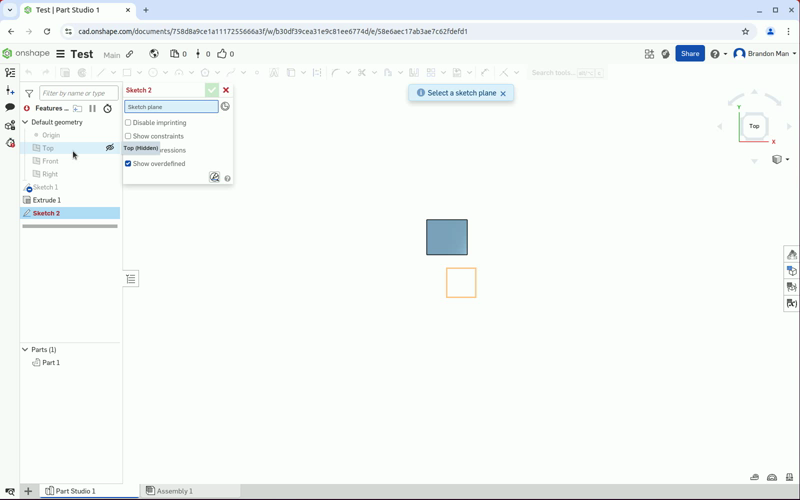
click(73, 150)
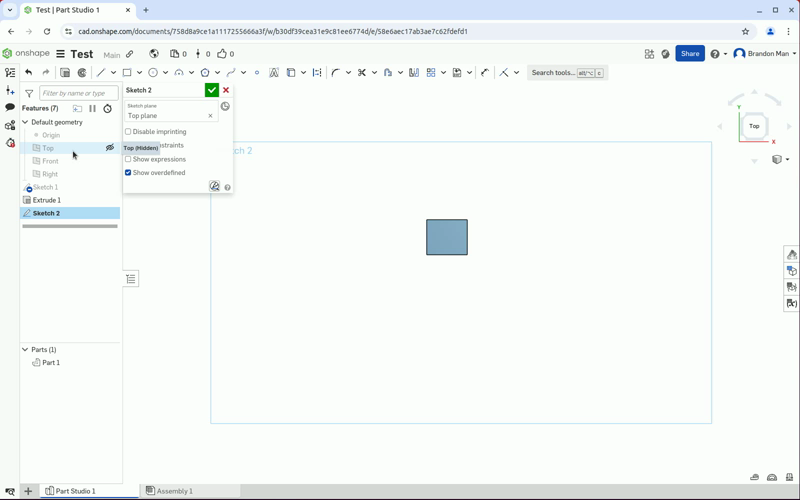
mouse_move(73, 352)
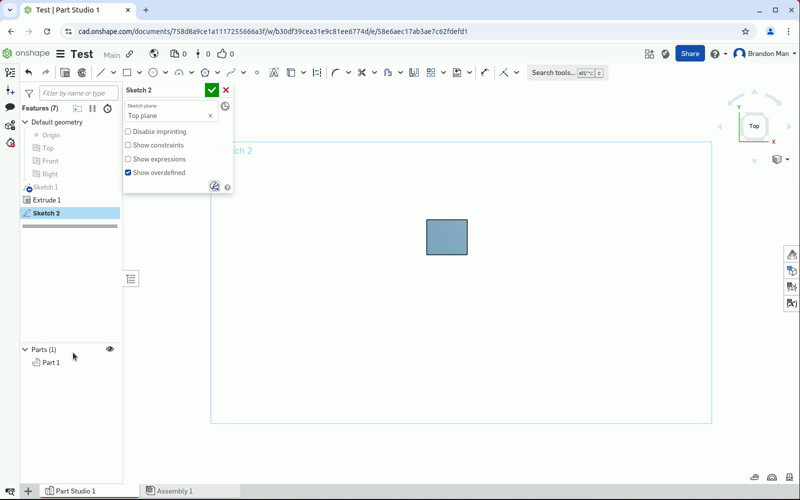
key(y)
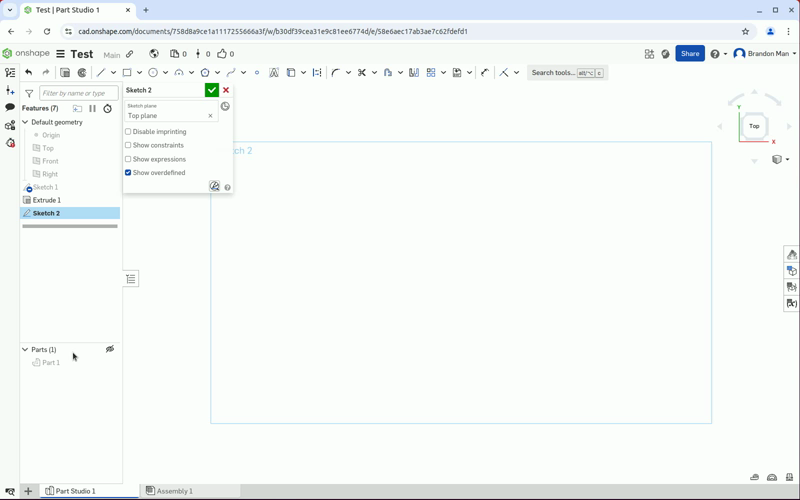
key(l)
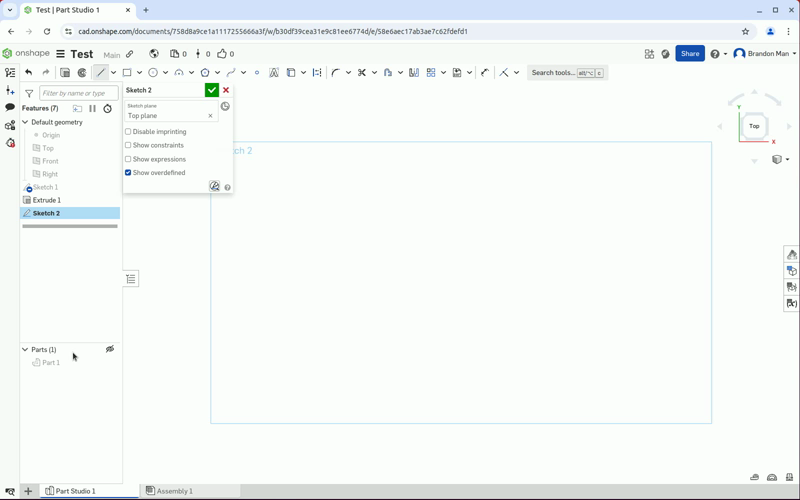
key_down(shift)
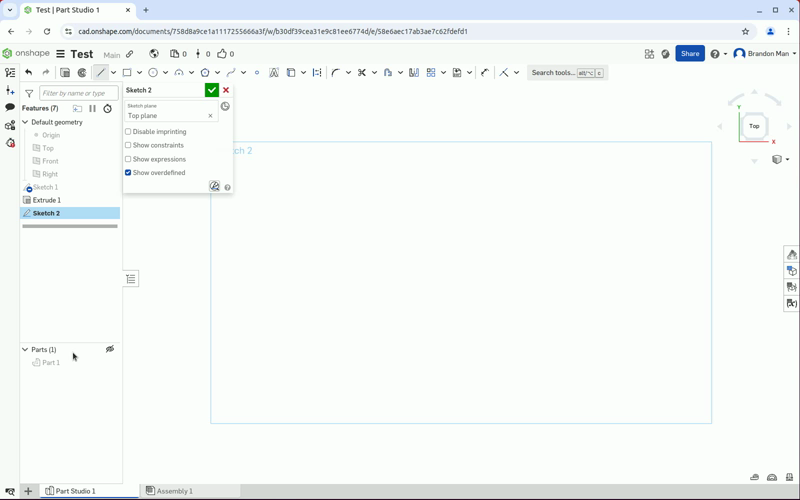
mouse_move(426, 219)
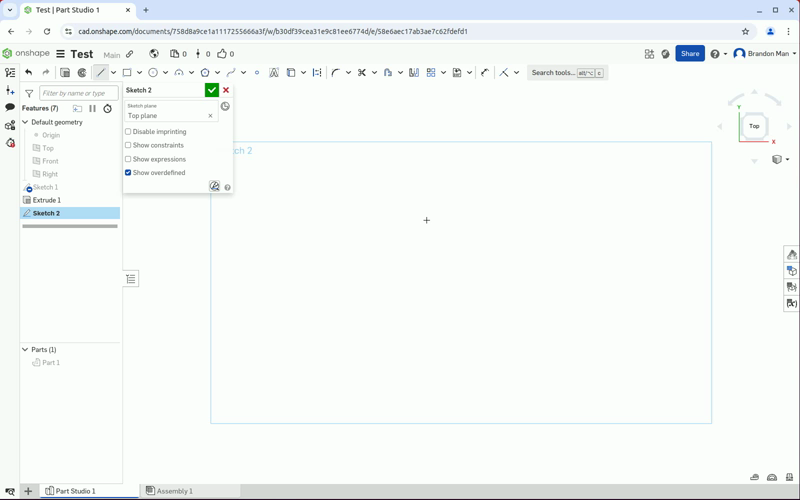
click(426, 219)
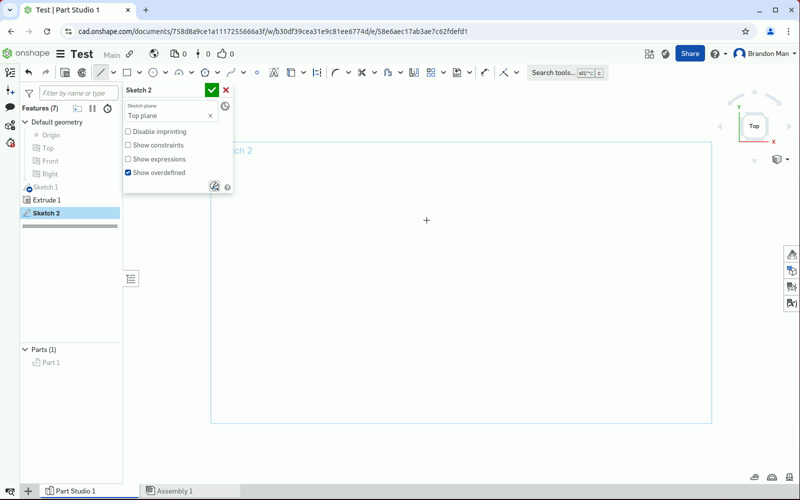
key_up(shift)
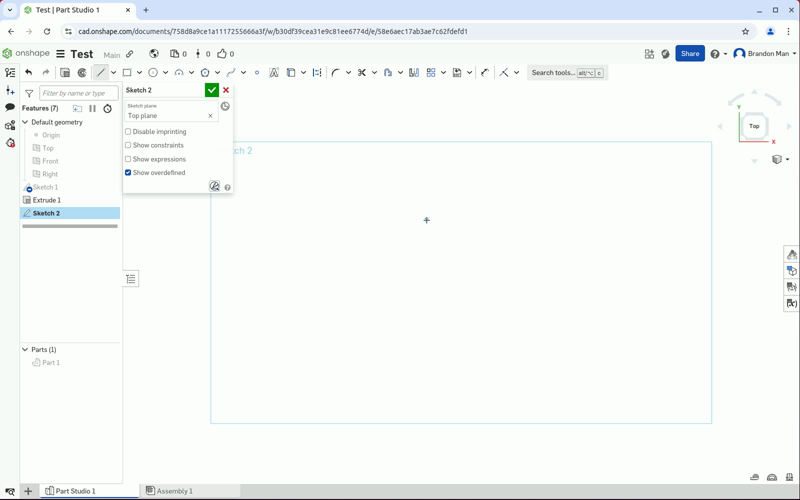
key_down(shift)
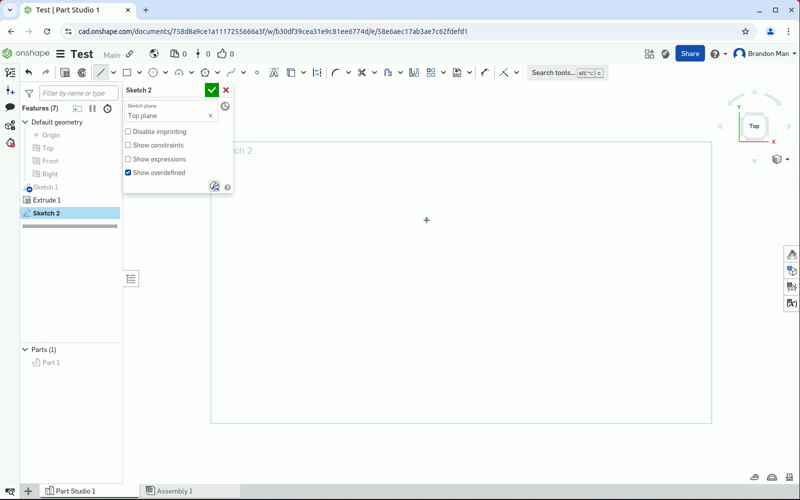
mouse_move(456, 219)
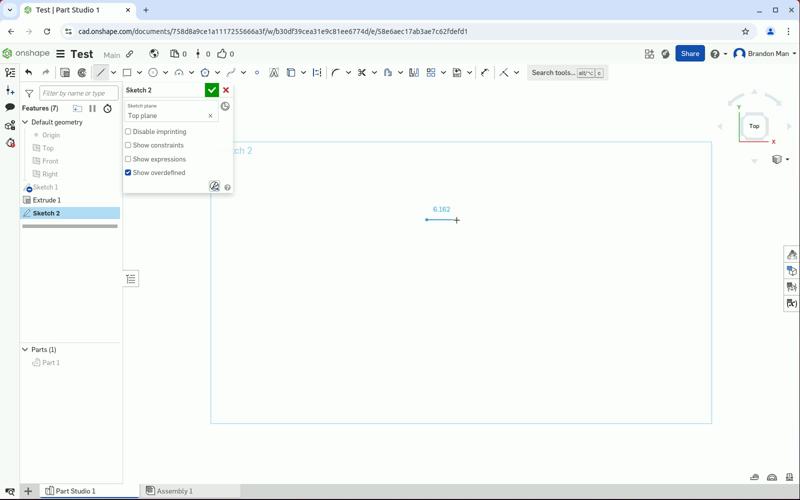
mouse_move(467, 219)
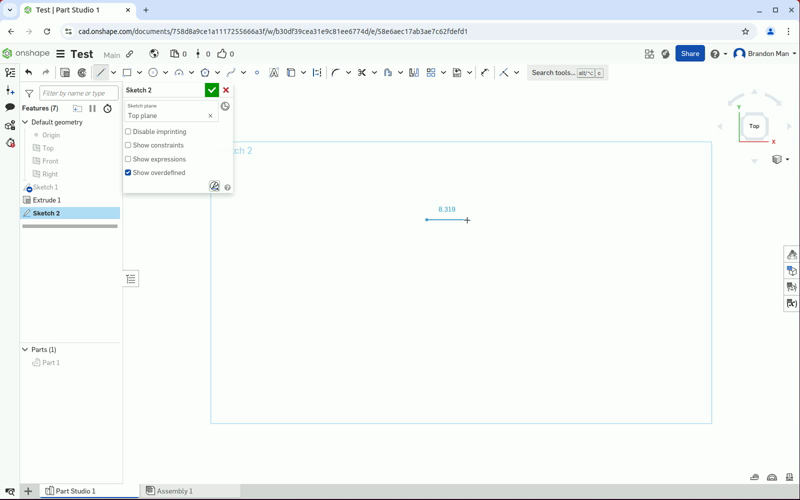
click(467, 219)
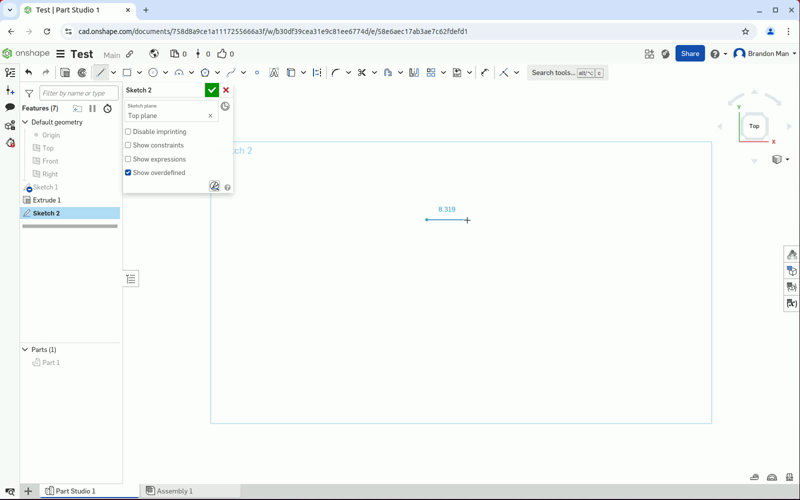
key_up(shift)
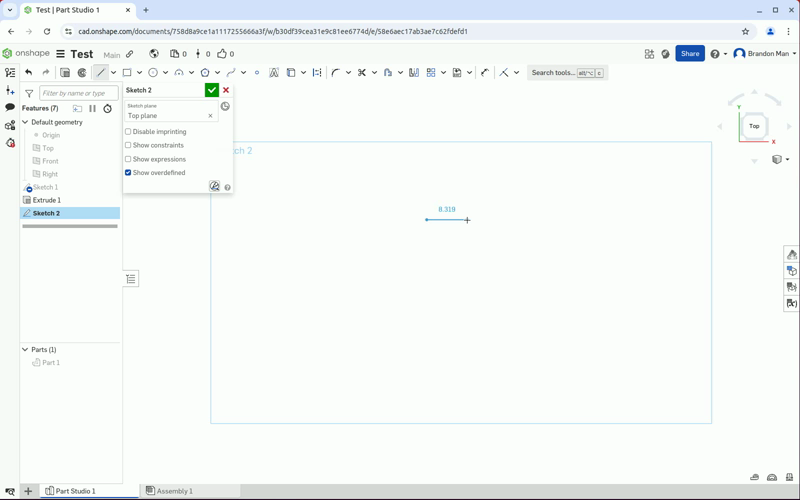
key_down(shift)
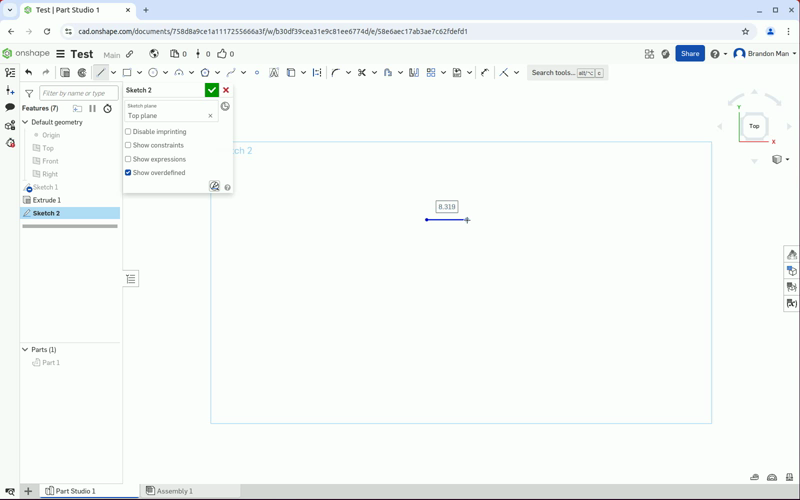
mouse_move(497, 219)
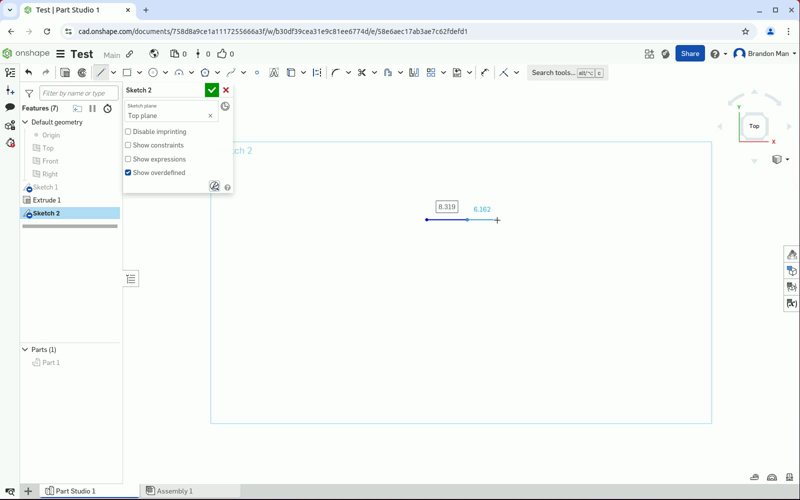
mouse_move(446, 169)
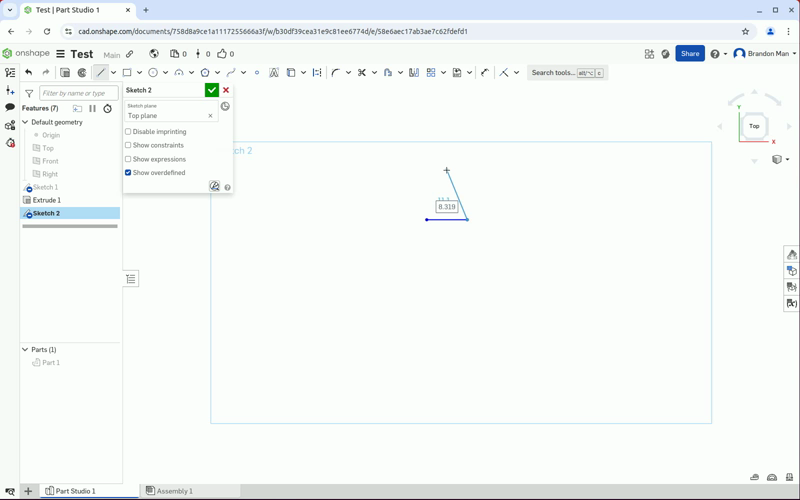
click(446, 169)
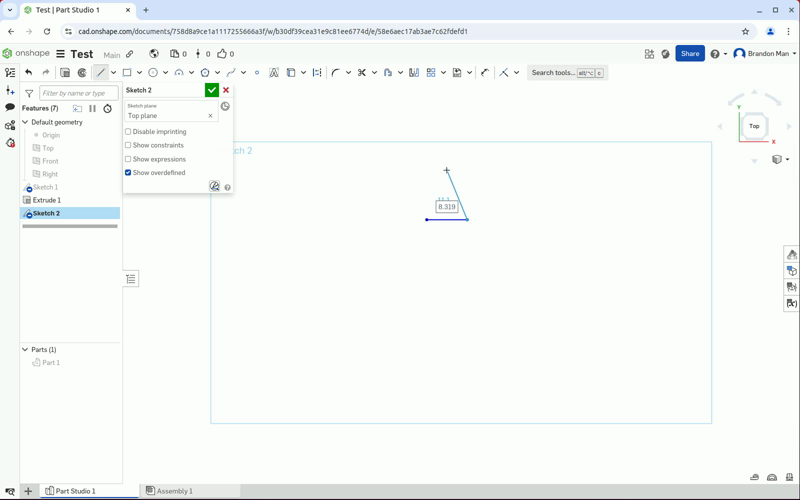
key_up(shift)
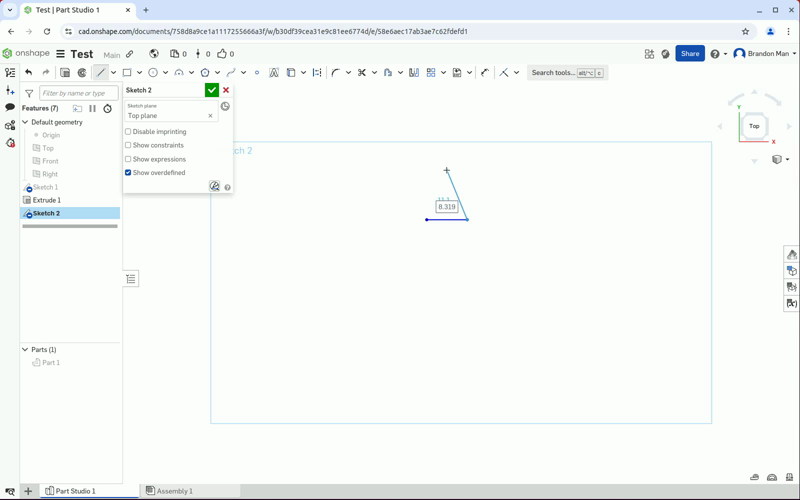
mouse_move(476, 169)
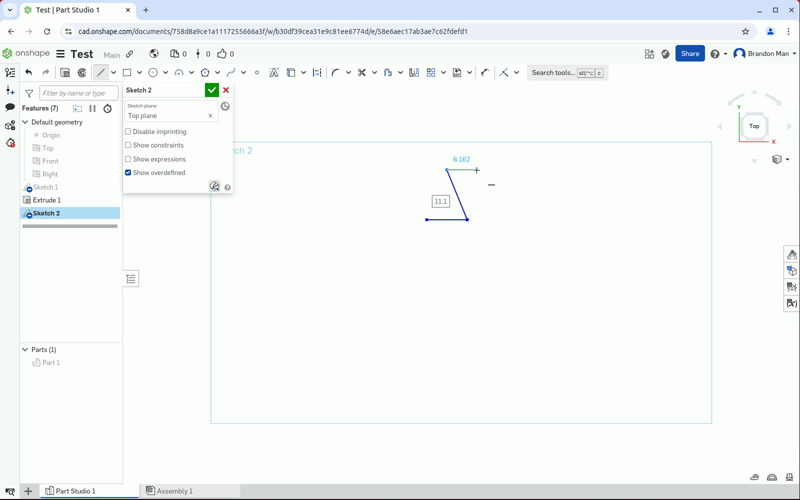
key_down(shift)
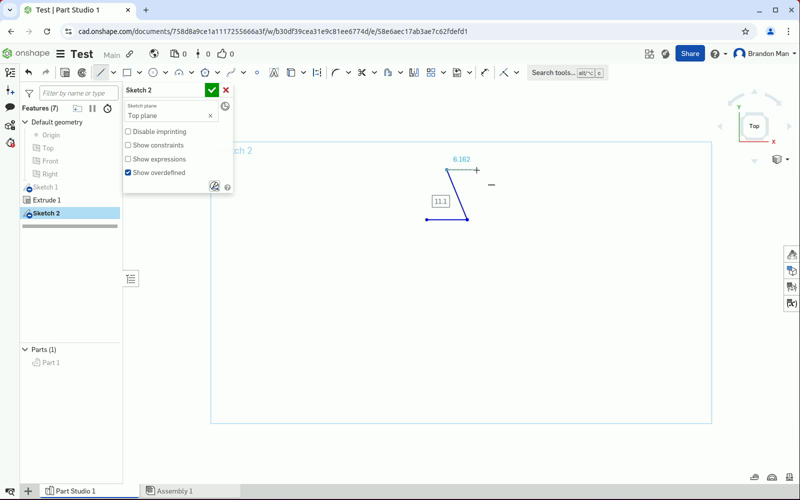
mouse_move(426, 219)
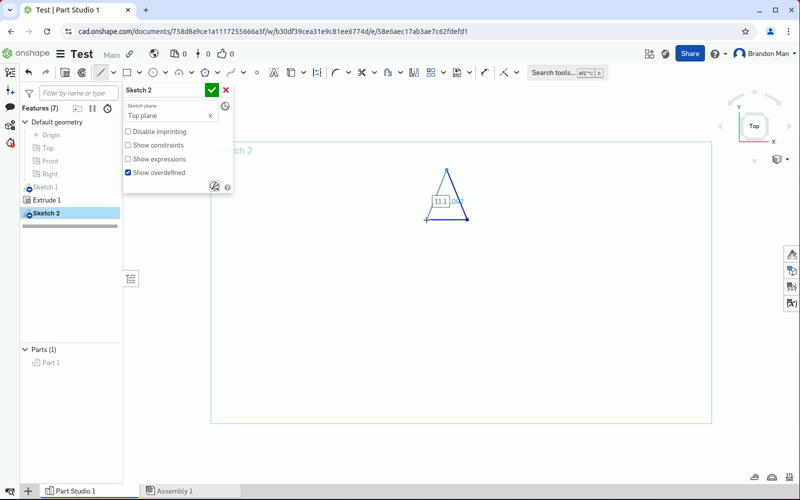
key_up(shift)
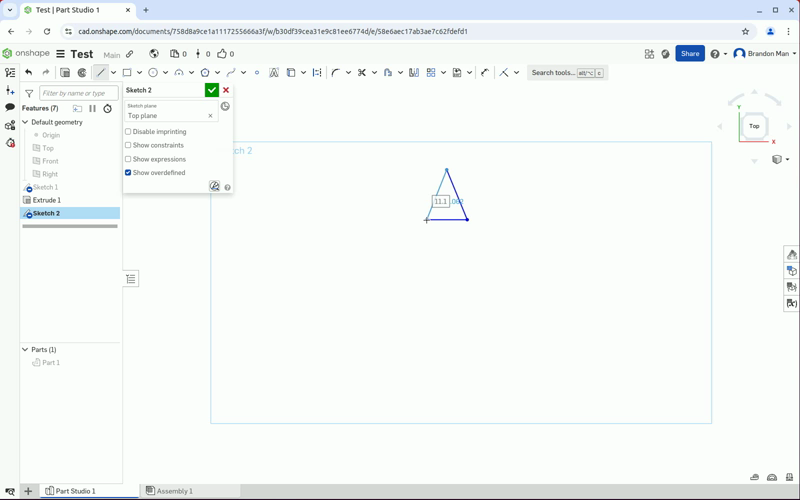
click(426, 219)
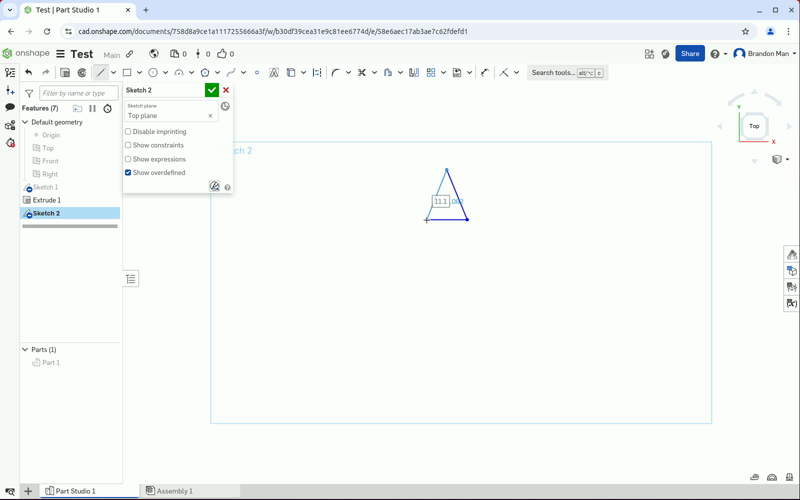
key(esc)
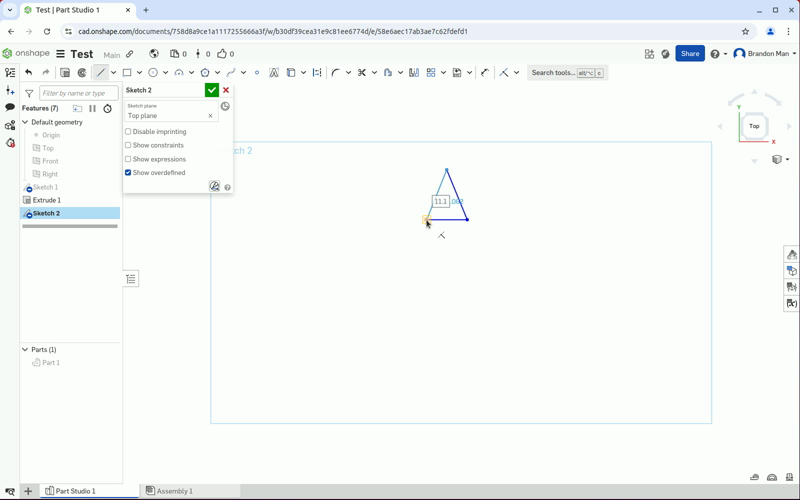
mouse_move(455, 205)
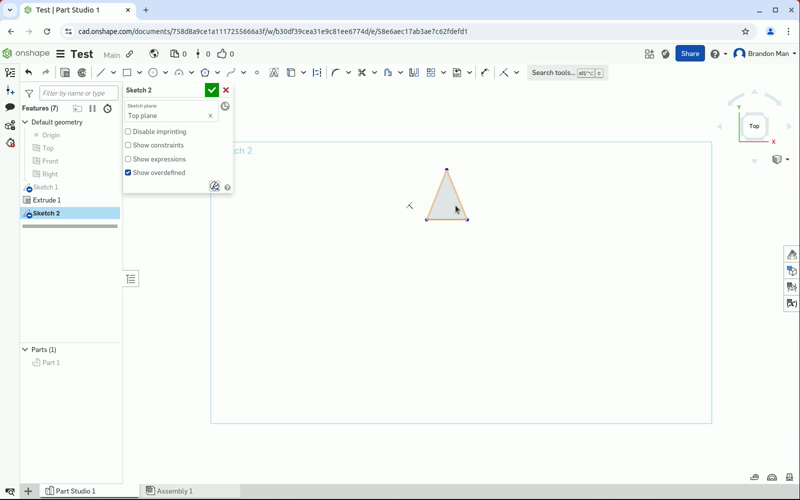
scroll(6)
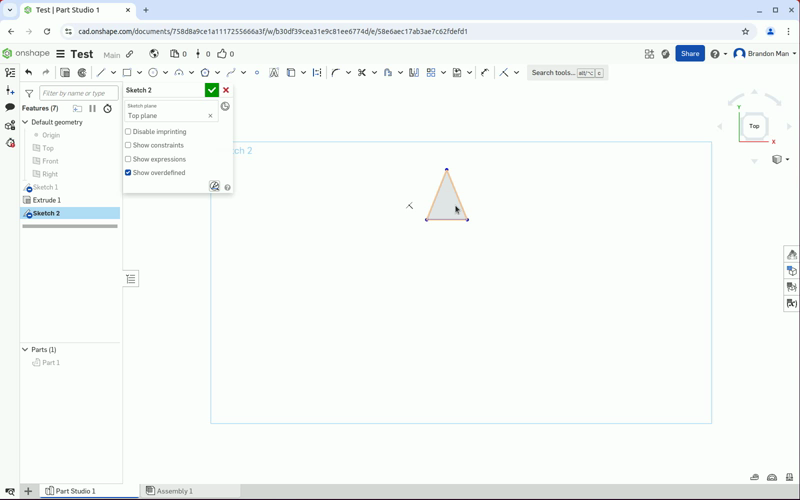
scroll(6)
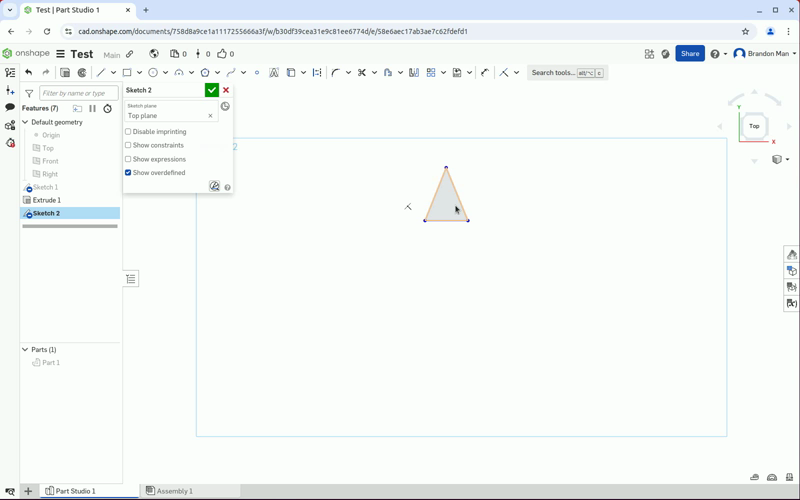
scroll(6)
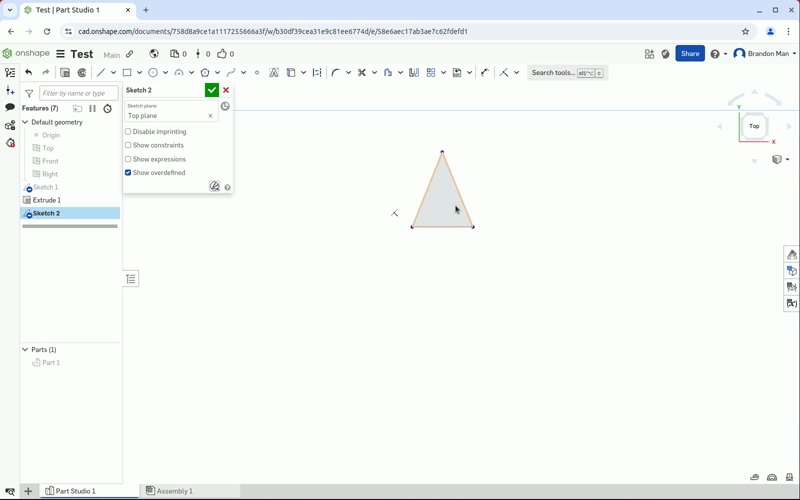
scroll(6)
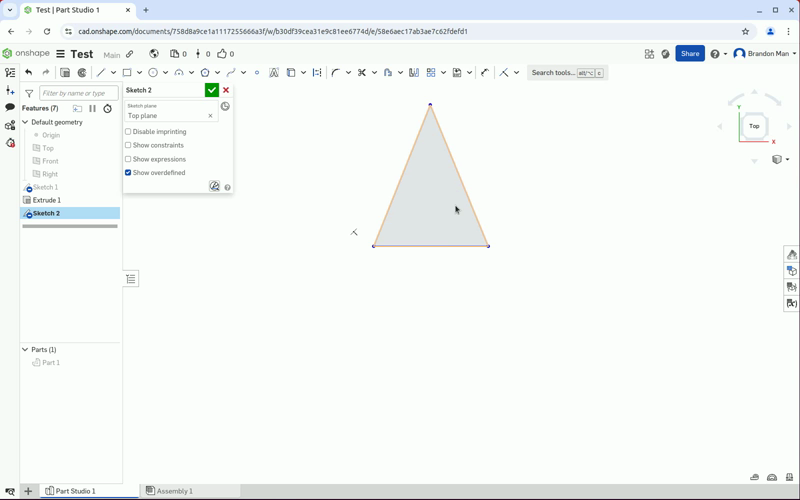
scroll(6)
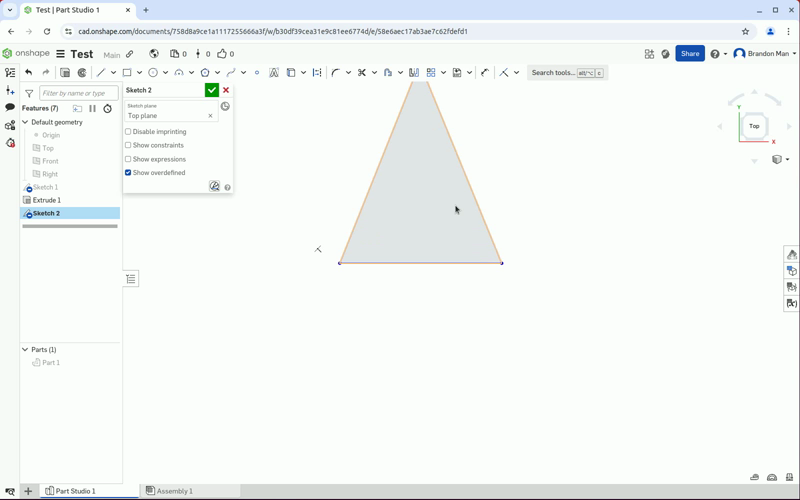
scroll(6)
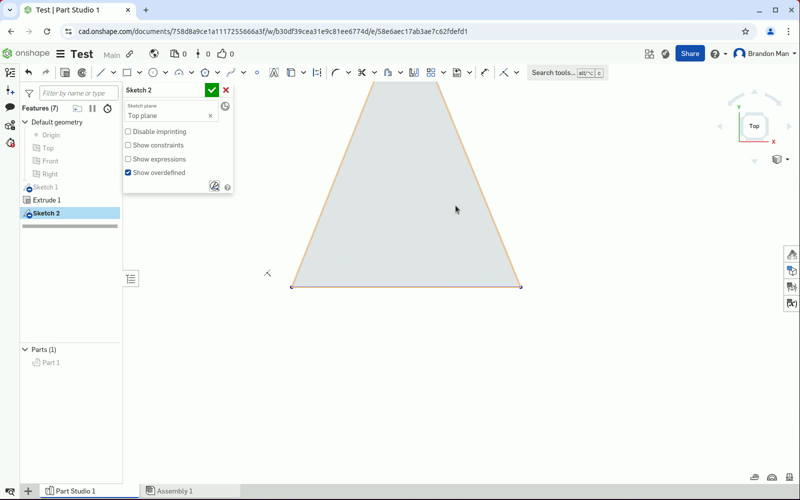
scroll(6)
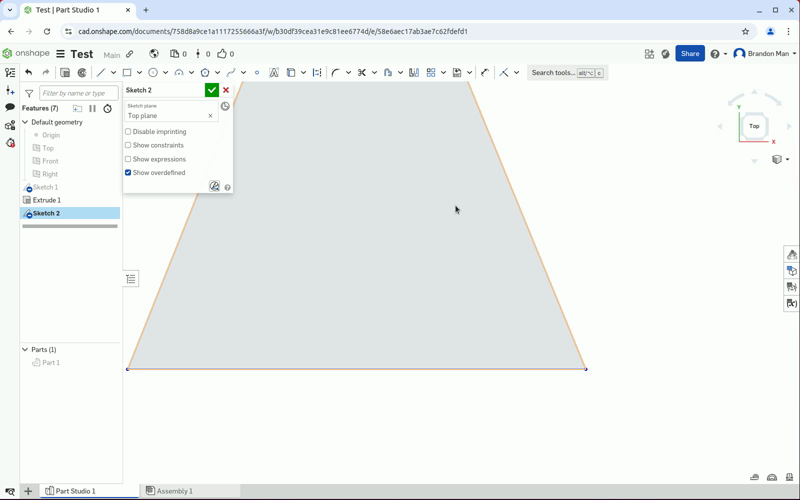
click(455, 205)
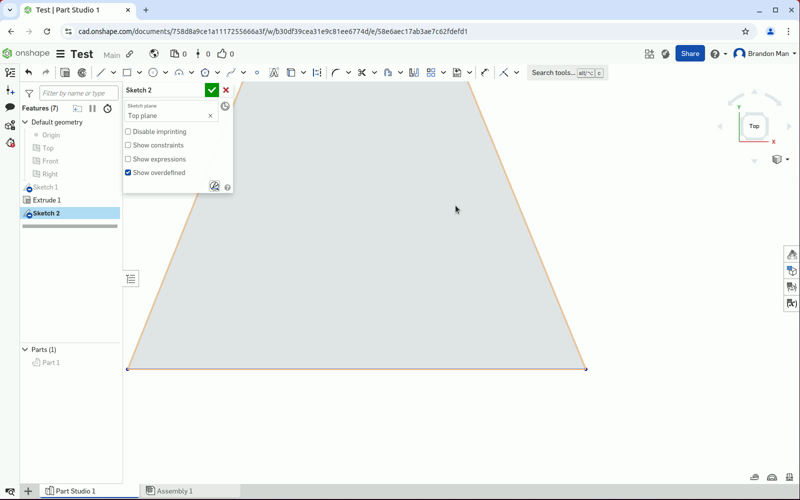
scroll(-6)
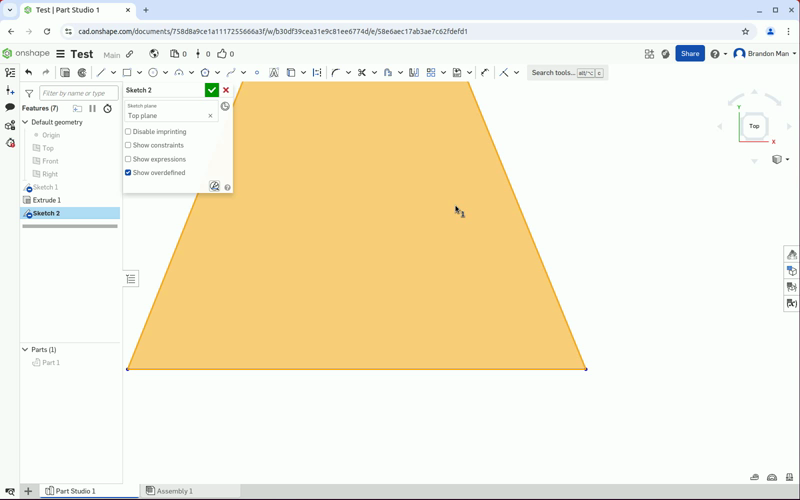
scroll(-6)
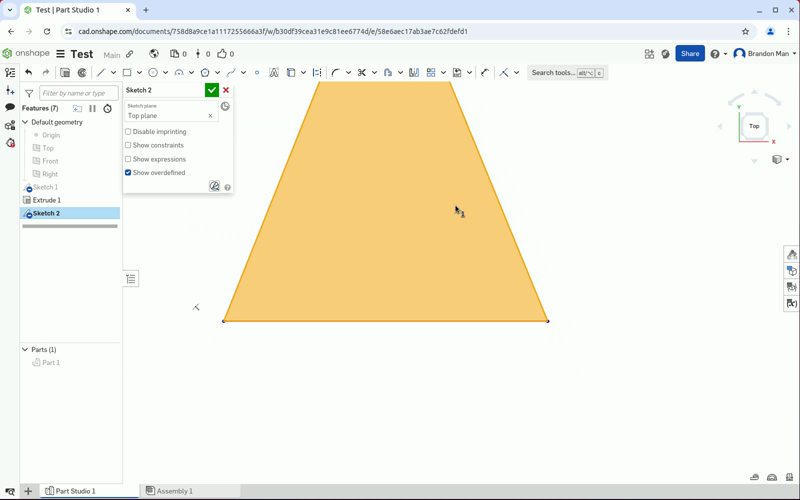
scroll(-6)
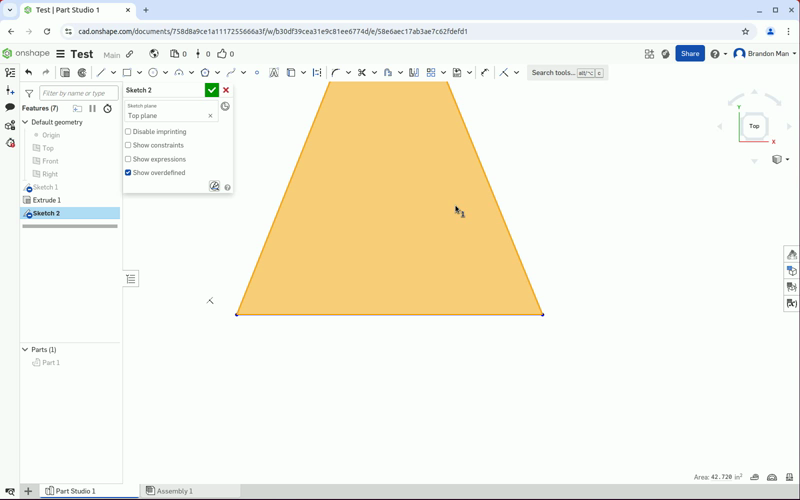
scroll(-6)
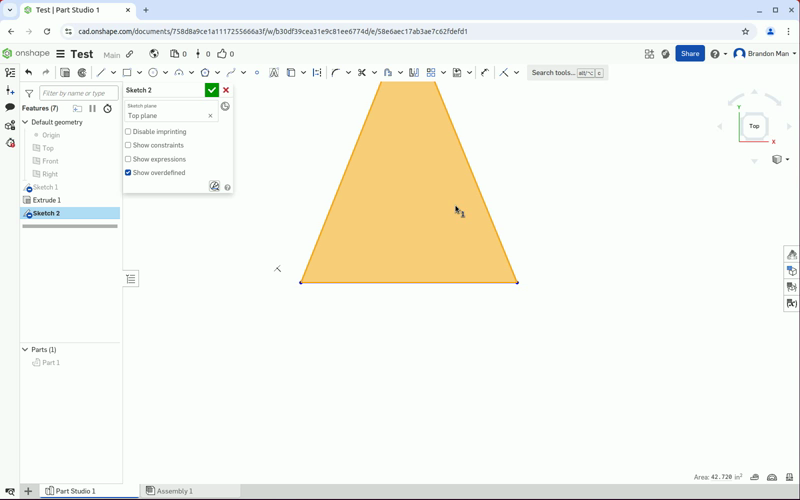
scroll(-6)
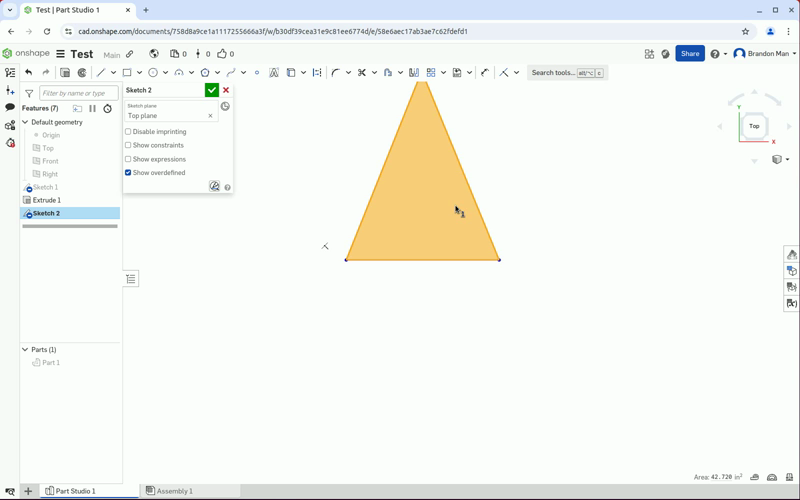
scroll(-6)
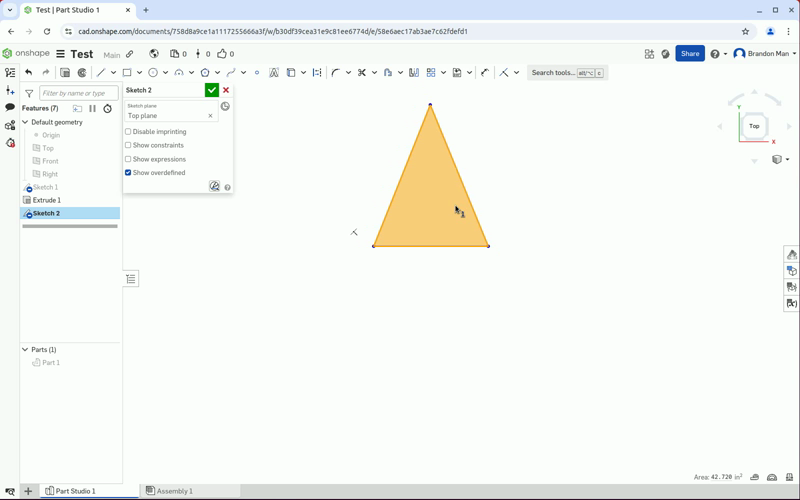
scroll(-6)
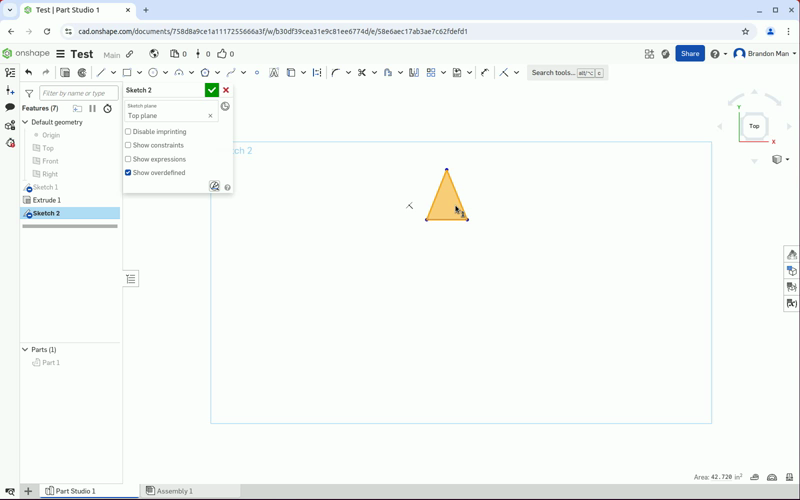
mouse_move(73, 352)
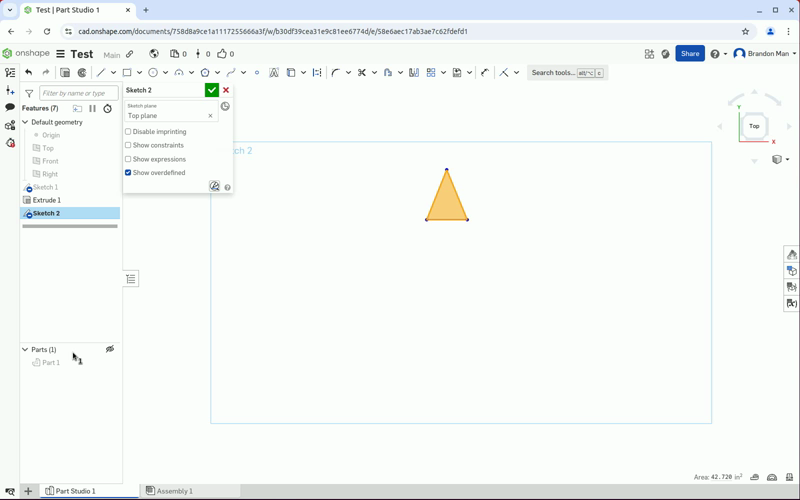
key(shift+y)
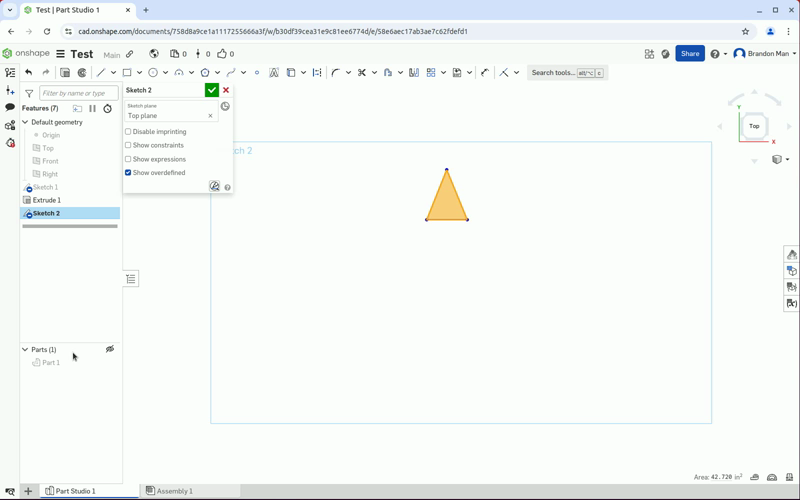
key(shift+e)
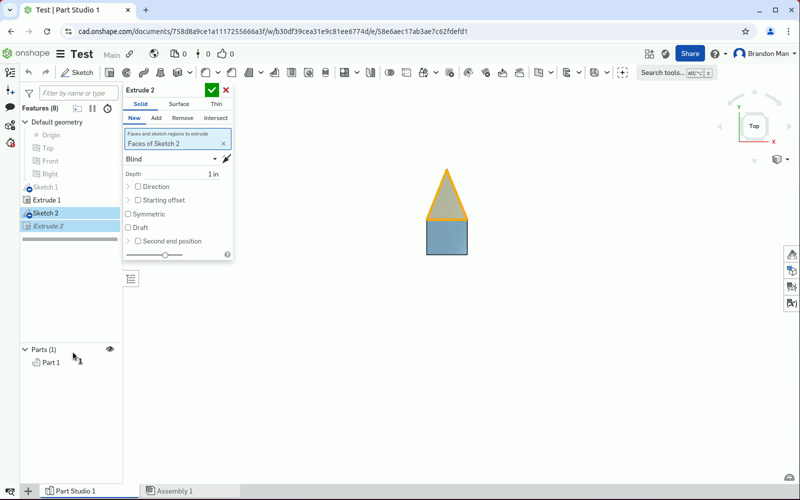
mouse_move(143, 106)
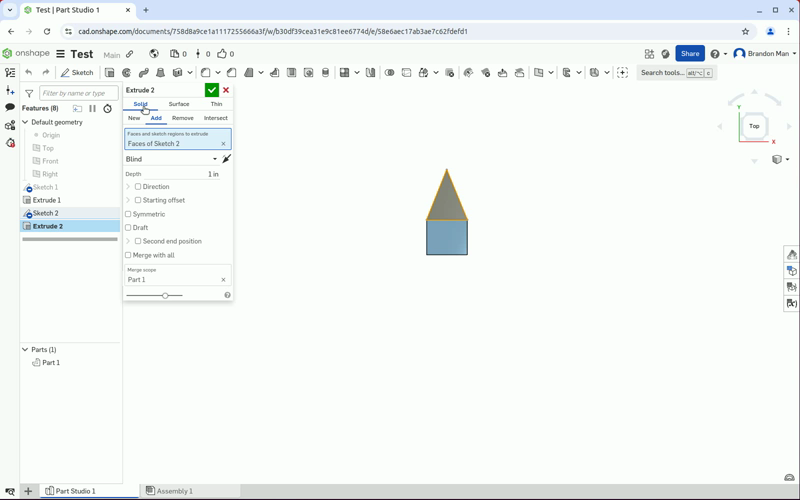
click(143, 106)
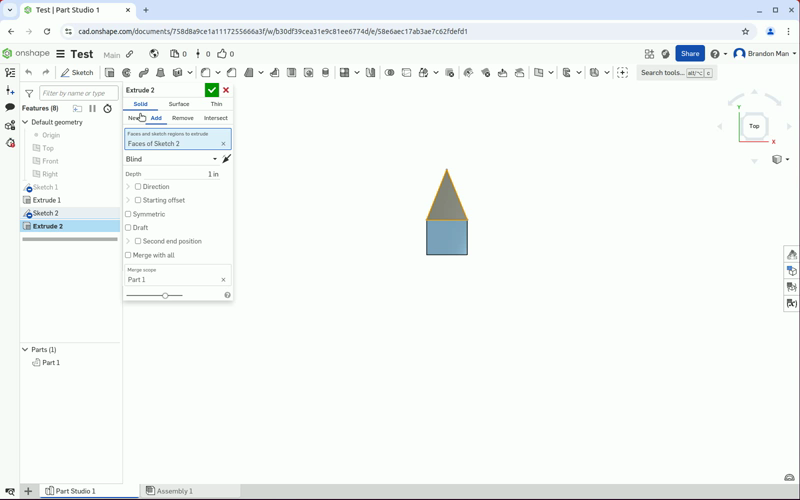
mouse_move(137, 120)
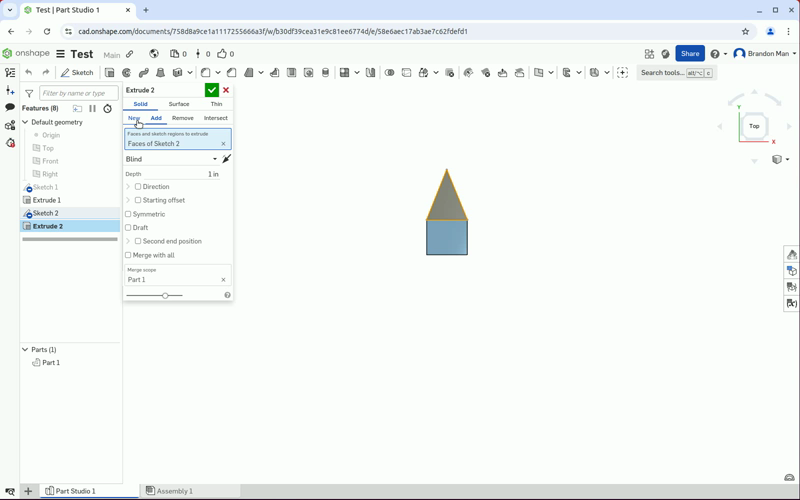
click(137, 120)
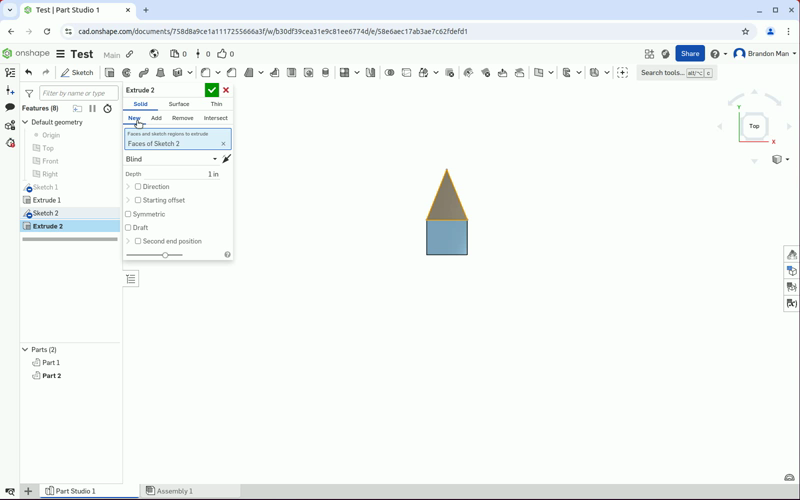
key(tab, 4)
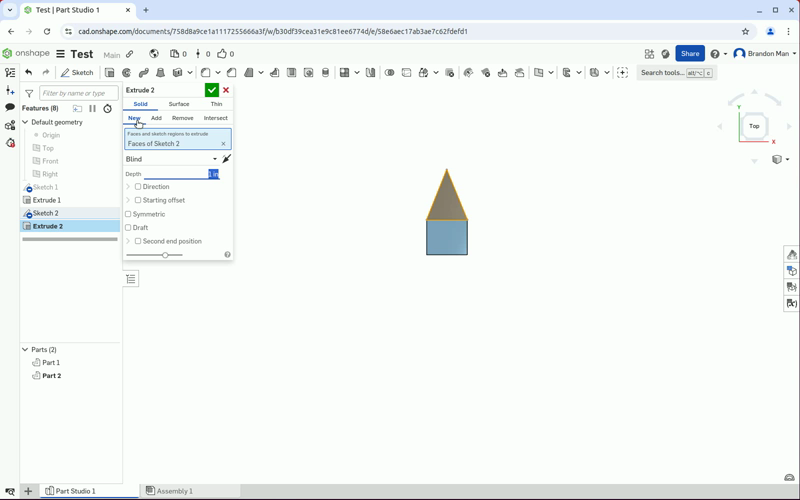
text(13.721)
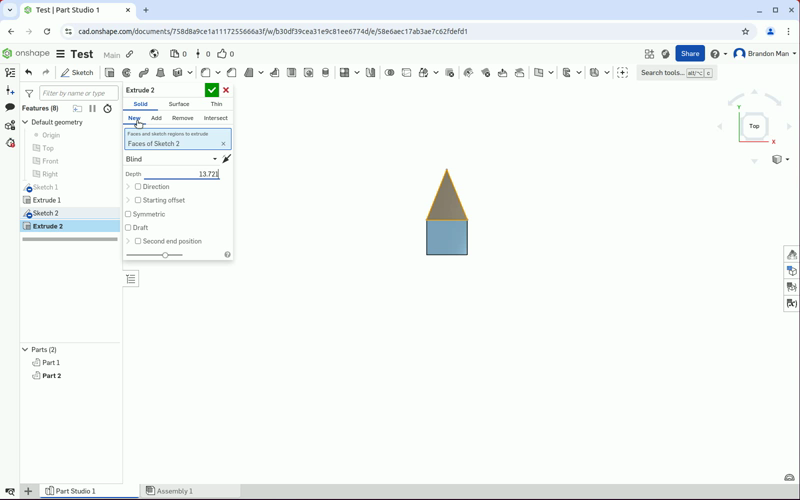
key(enter)
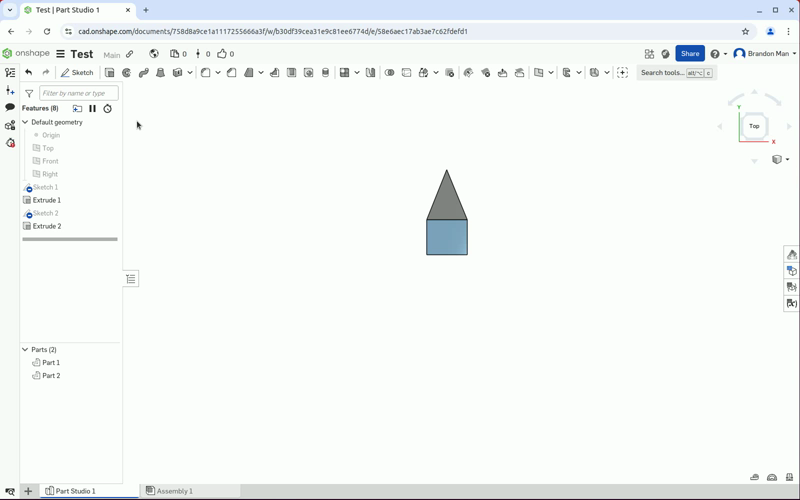
key(shift+h)
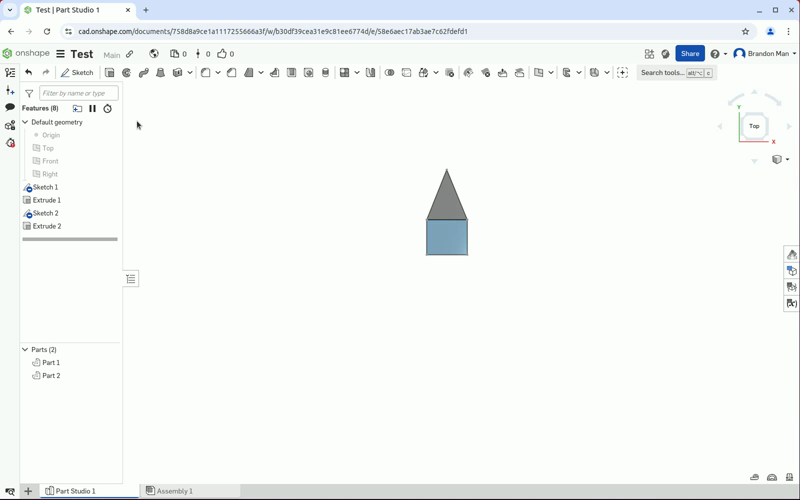
key(shift+h)
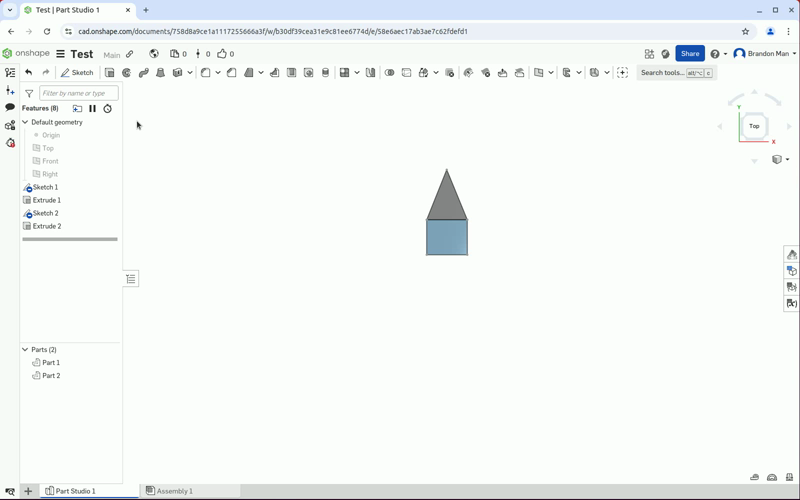
key(shift+7)
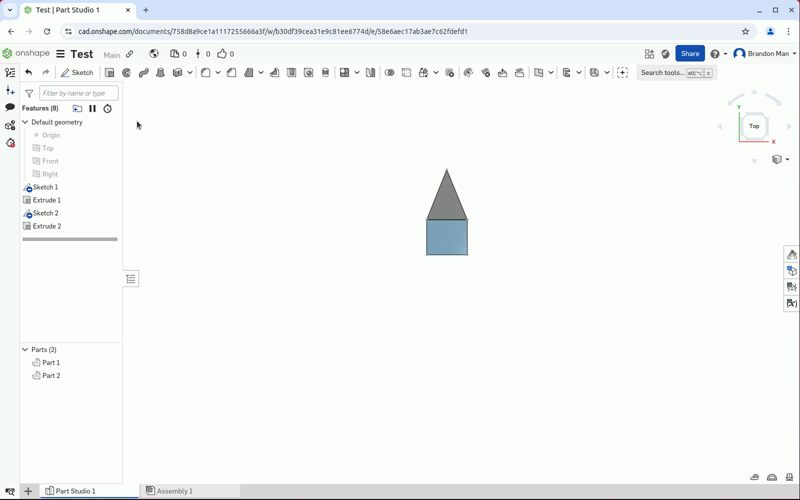
key(up, 3)
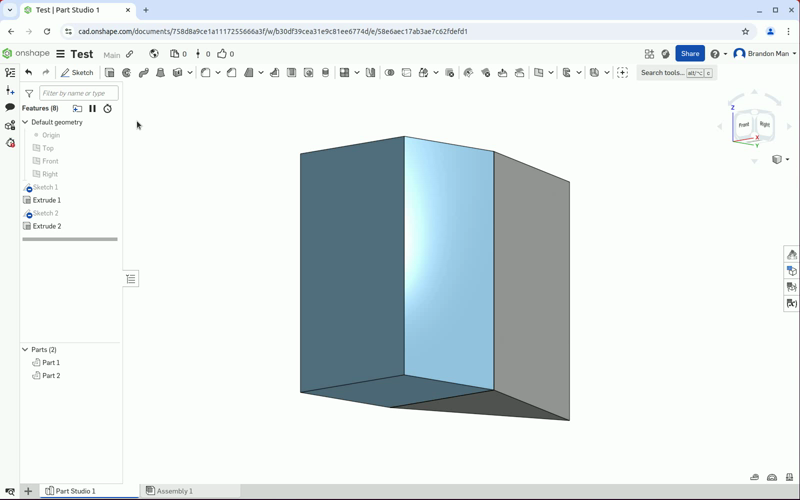
key(left, 3)
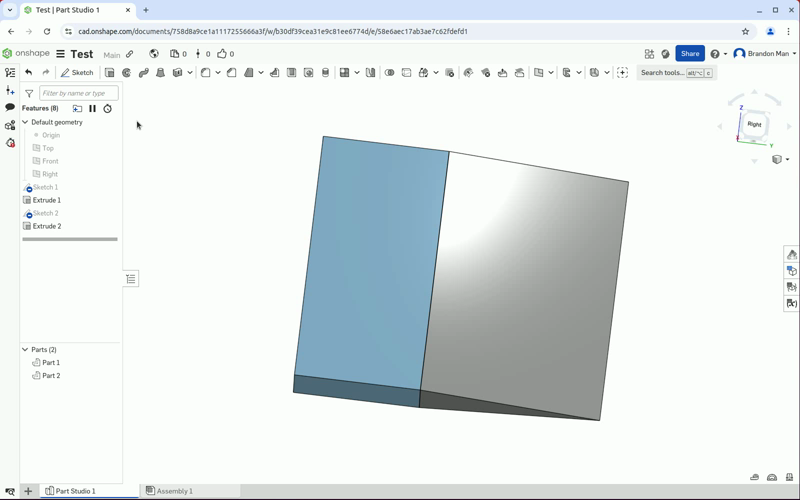
key(right, 3)
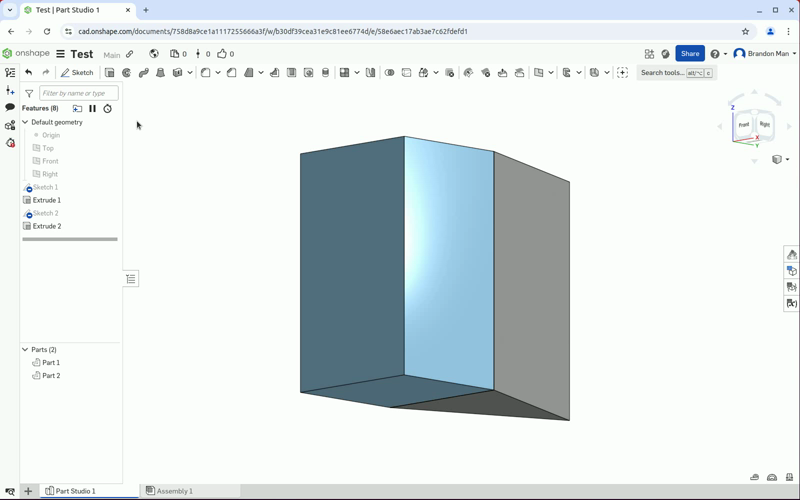
key(down, 3)
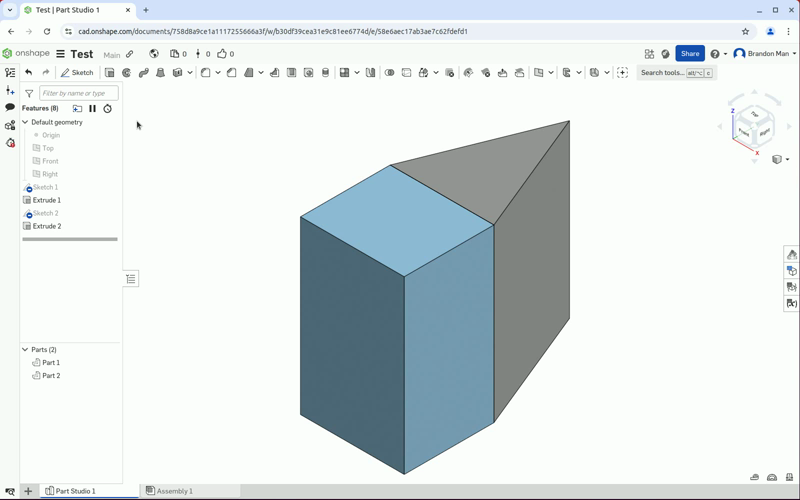
mouse_move(73, 189)
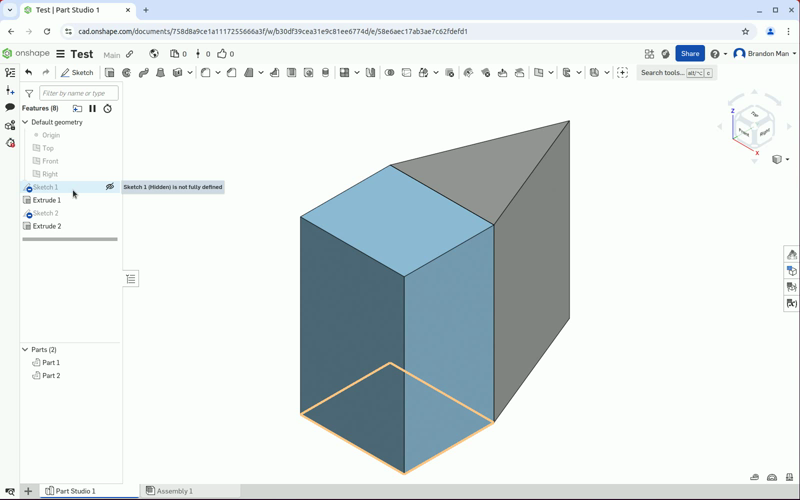
click(73, 189)